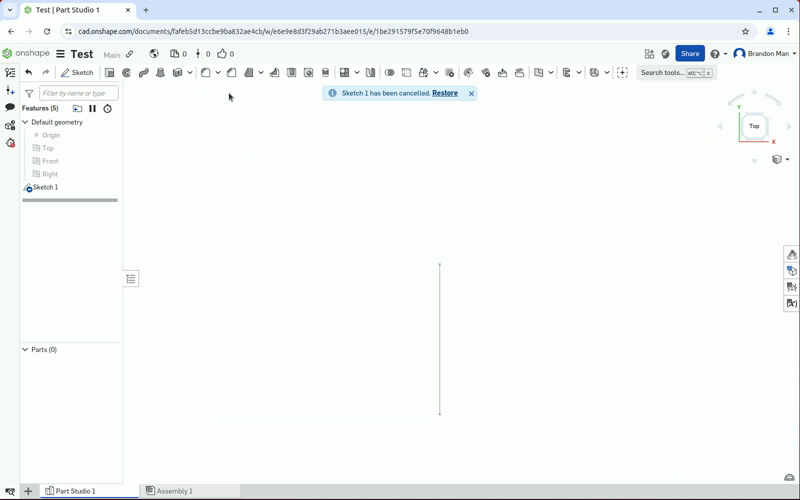
key(shift+h)
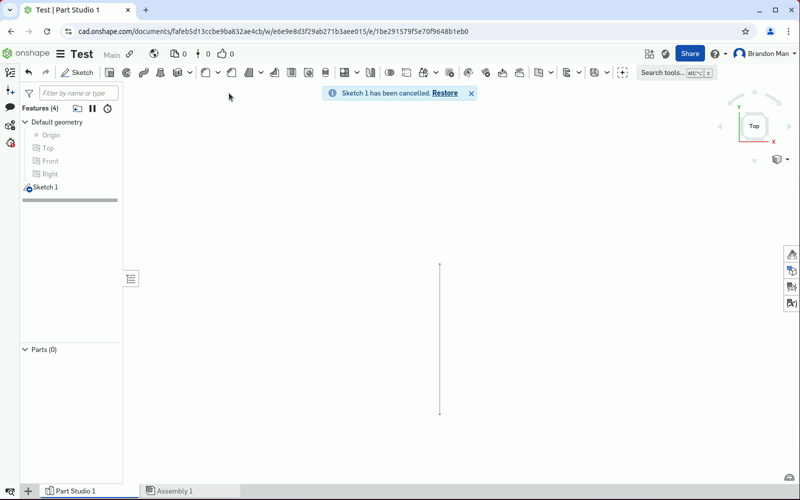
key(shift+s)
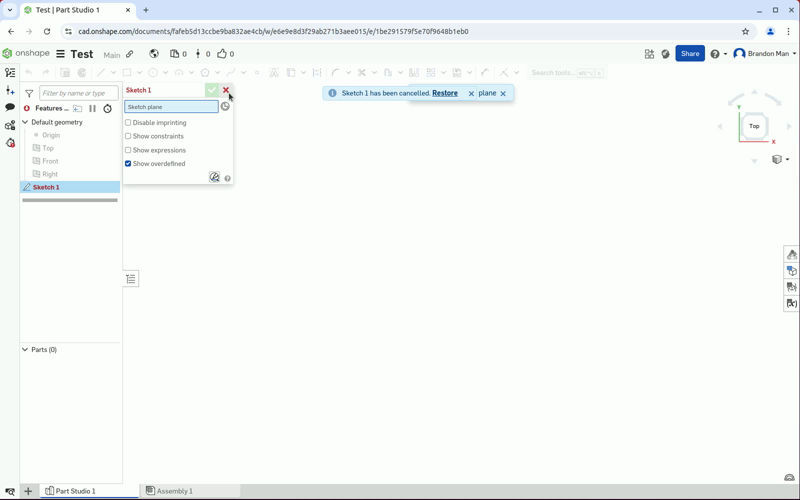
mouse_move(73, 150)
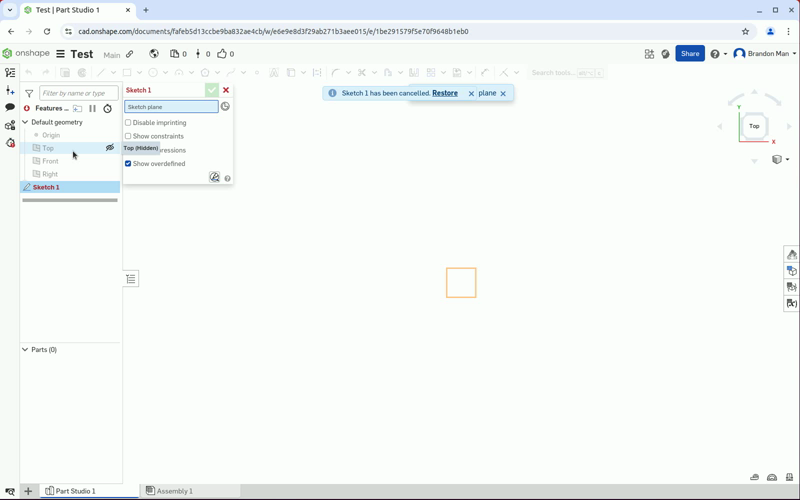
click(73, 150)
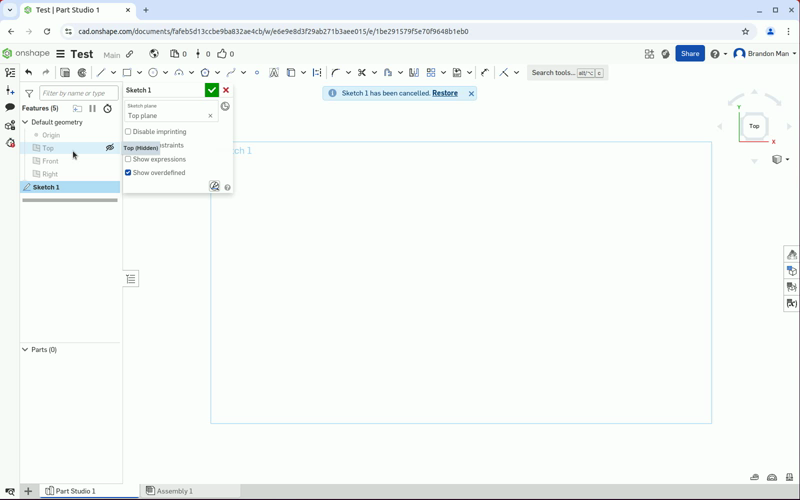
mouse_move(73, 352)
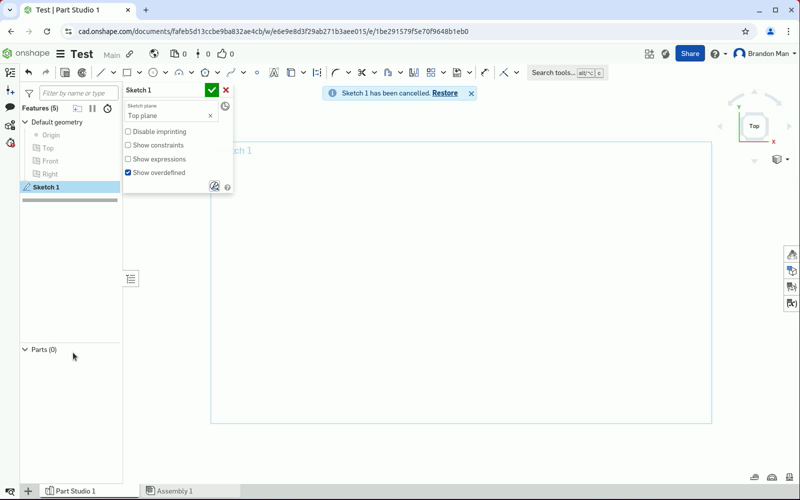
key(y)
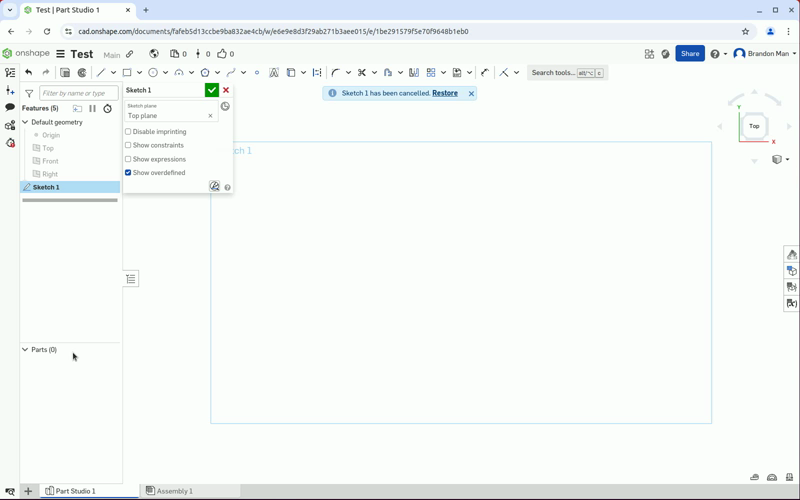
key(c)
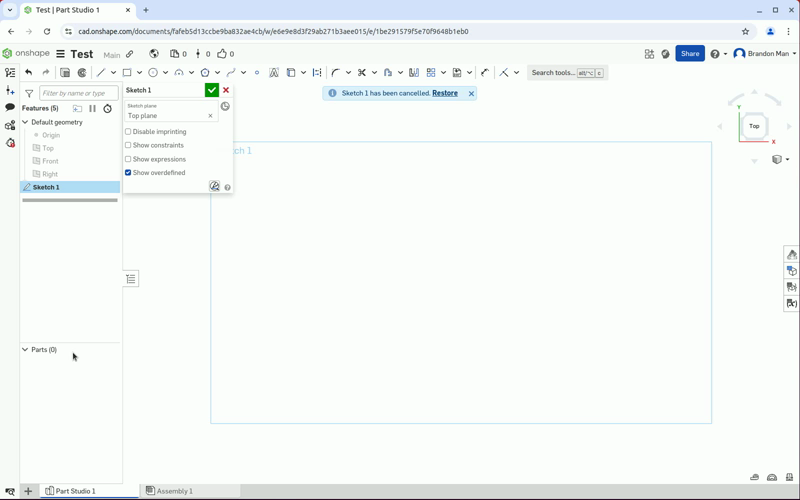
key_down(shift)
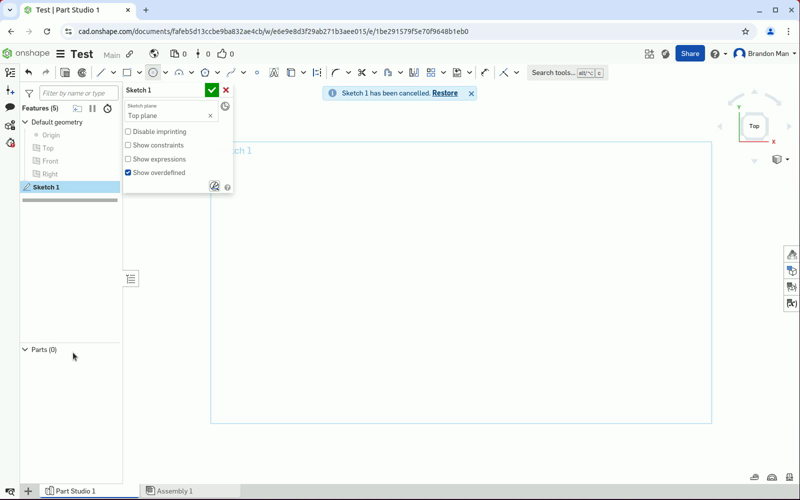
mouse_move(461, 282)
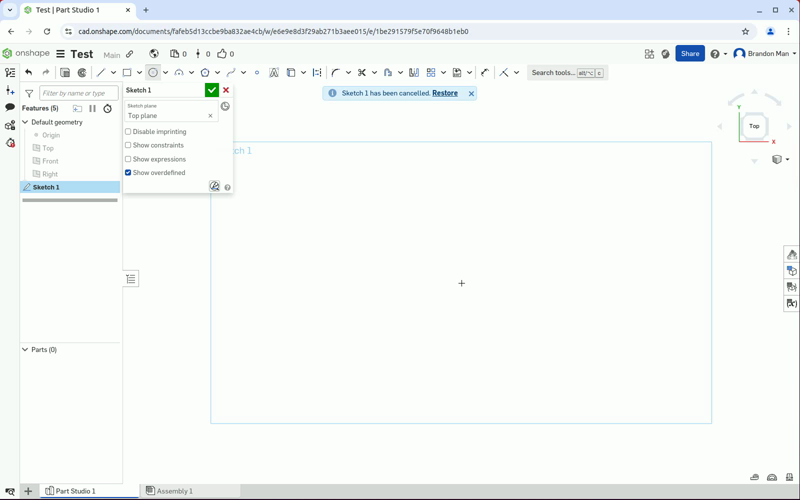
click(461, 282)
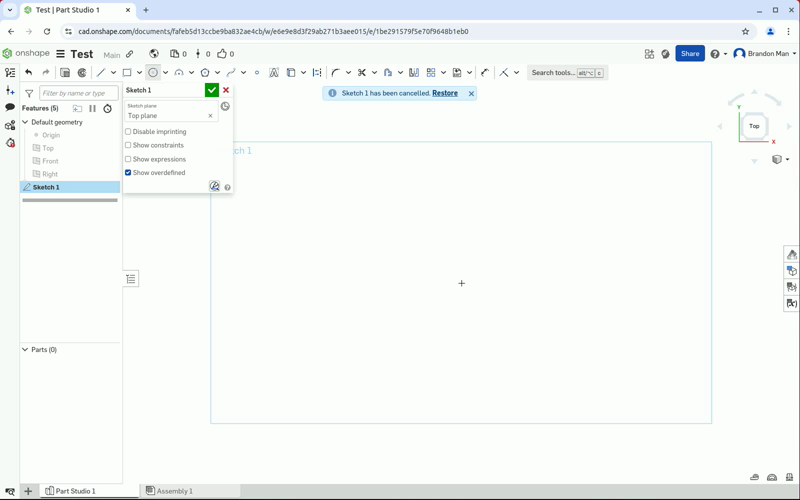
key_up(shift)
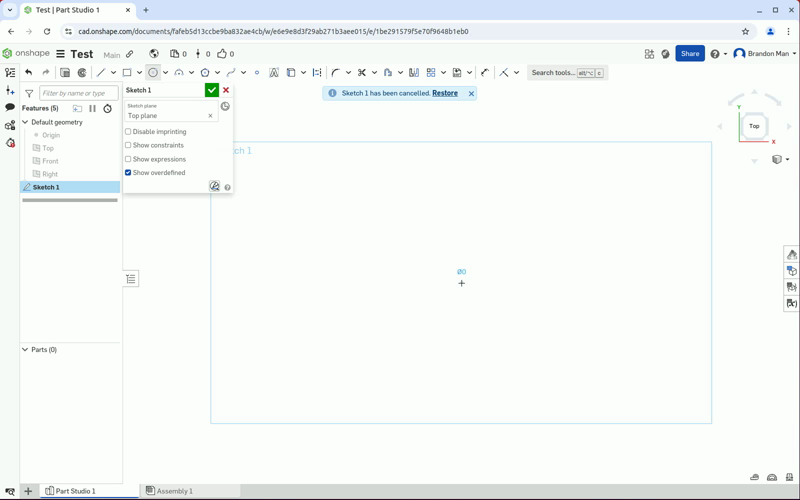
mouse_move(564, 282)
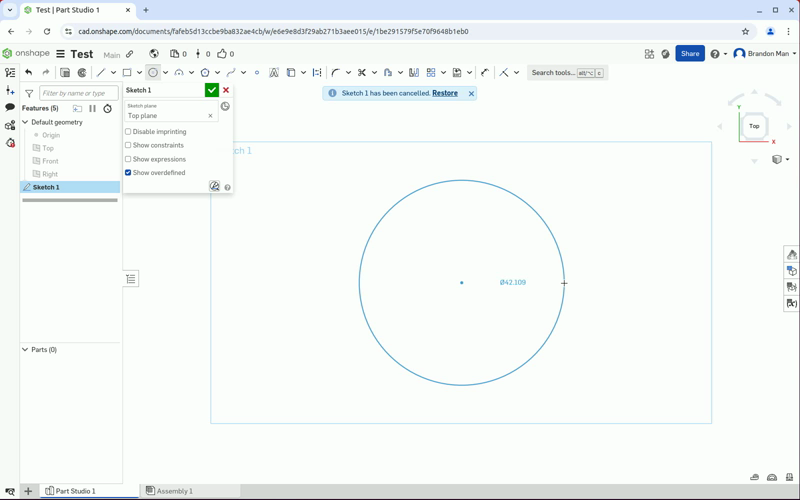
click(564, 282)
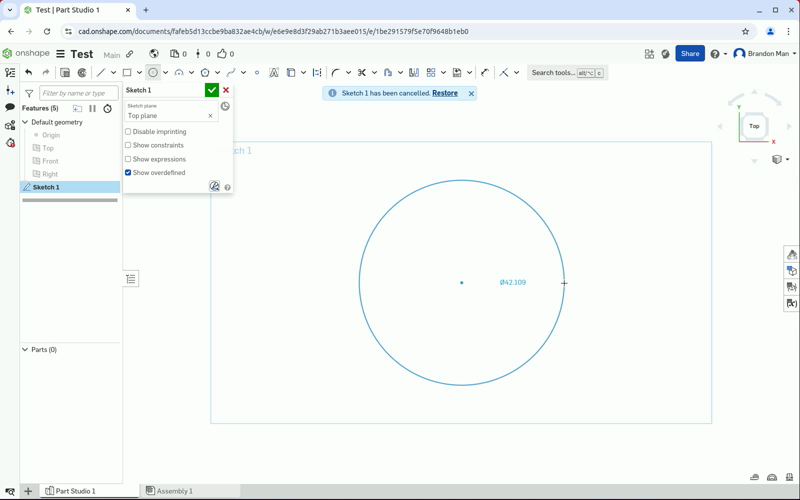
key(esc)
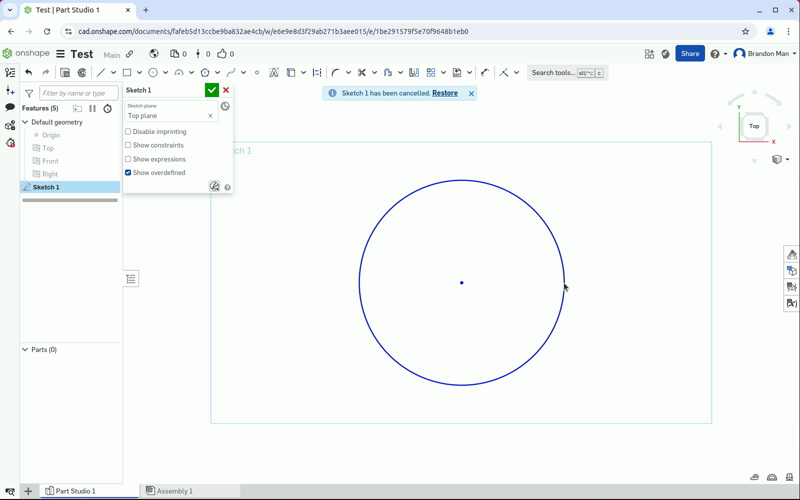
key(c)
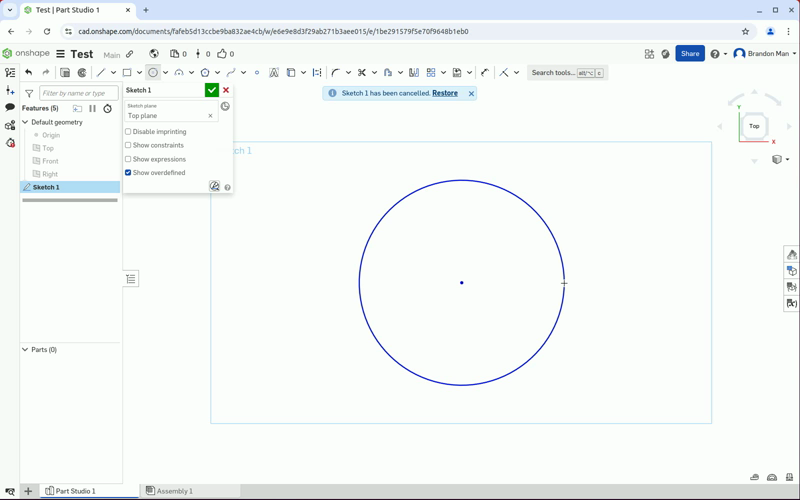
key_down(shift)
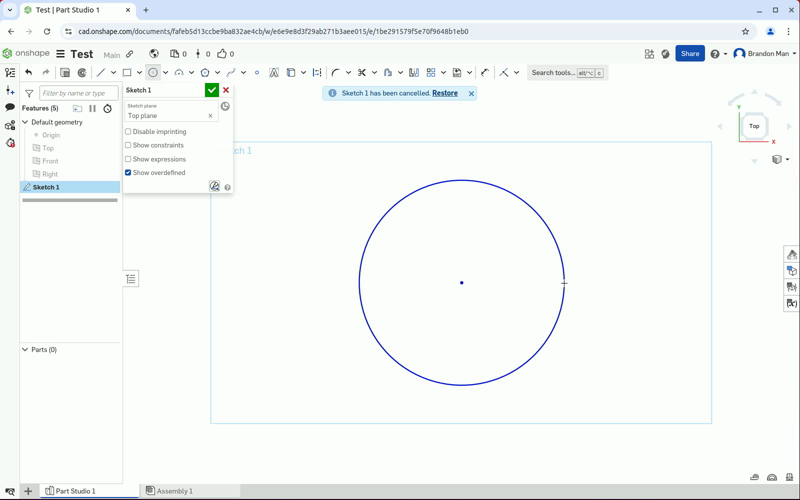
mouse_move(461, 282)
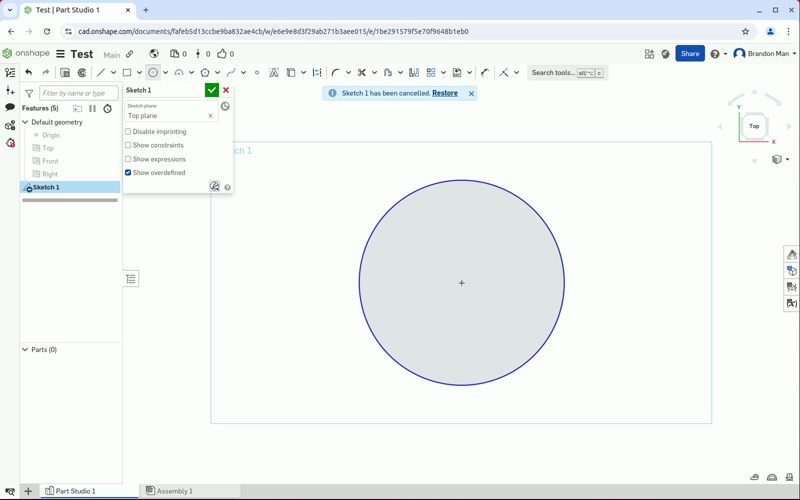
click(461, 282)
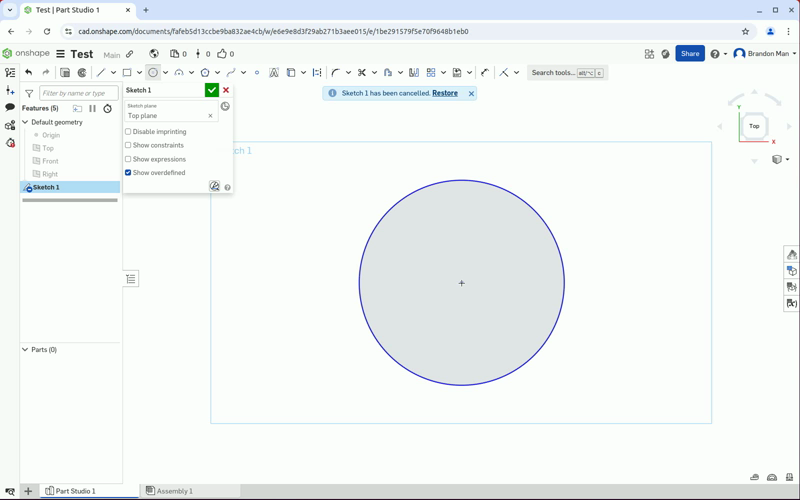
key_up(shift)
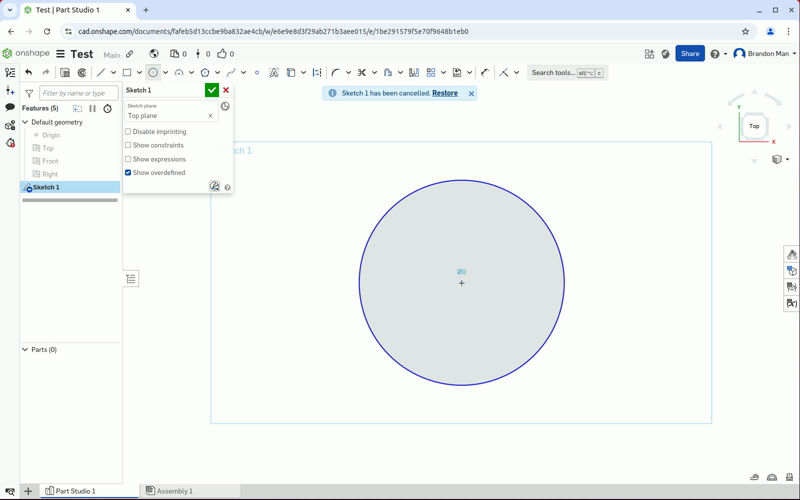
mouse_move(540, 282)
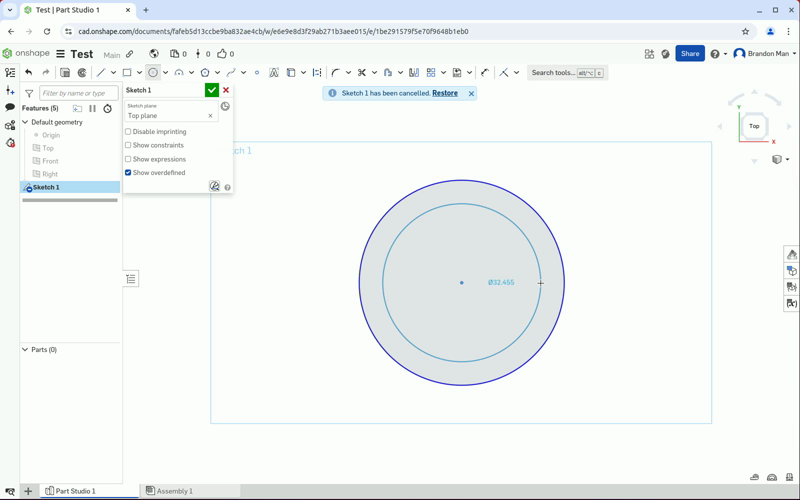
click(540, 282)
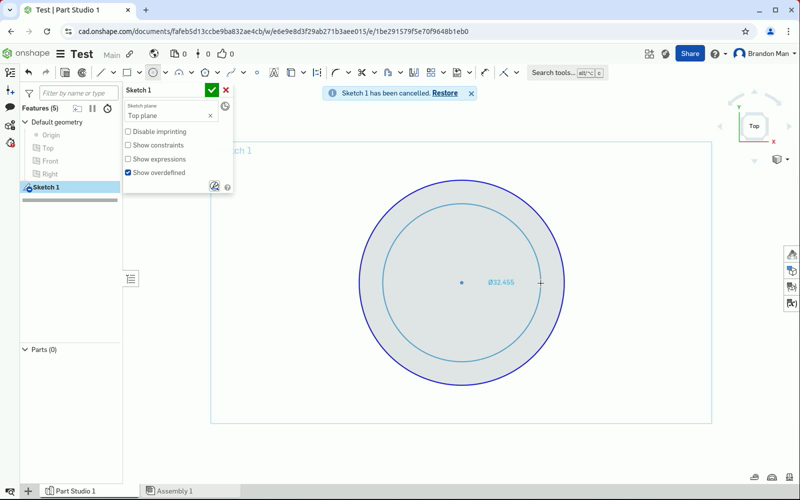
key(esc)
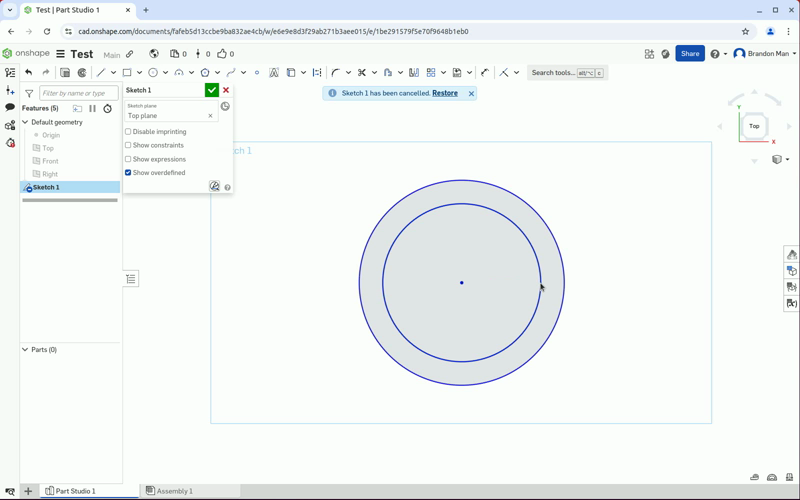
mouse_move(551, 282)
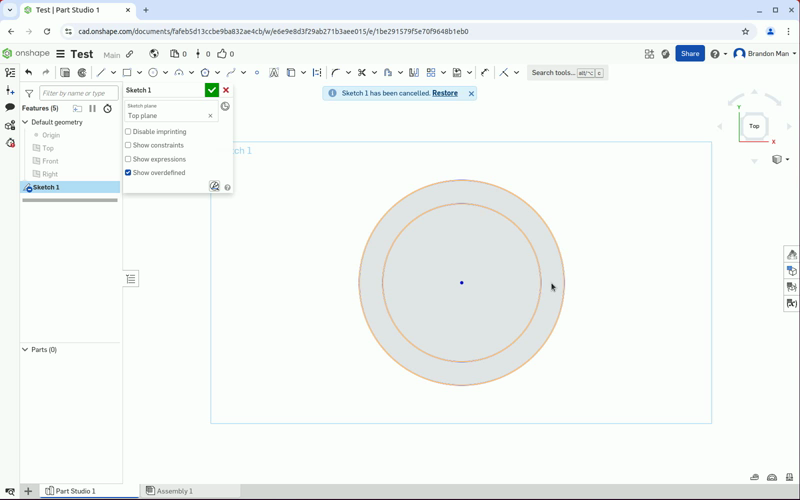
click(551, 282)
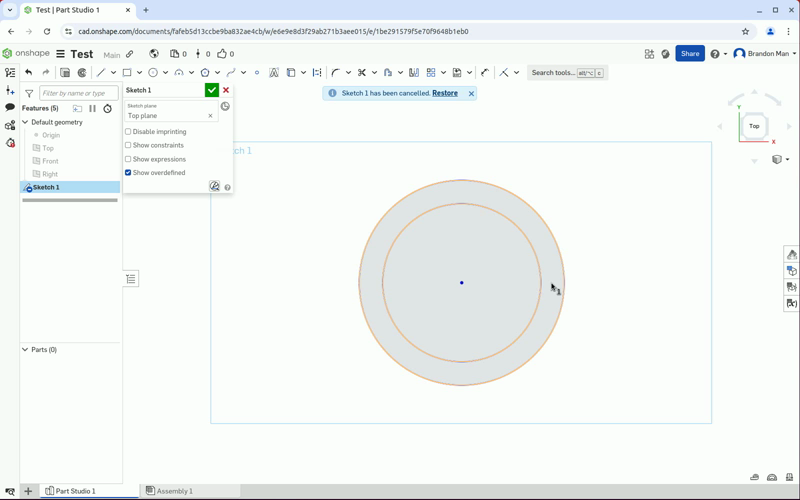
mouse_move(73, 352)
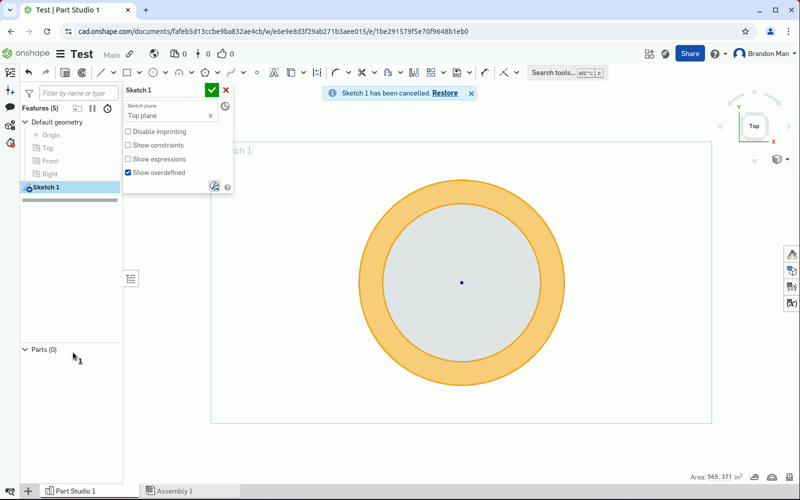
key(shift+y)
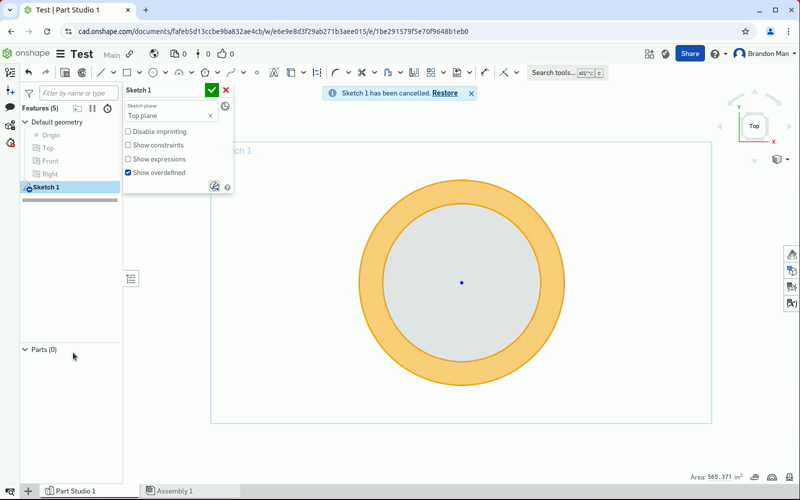
key(shift+e)
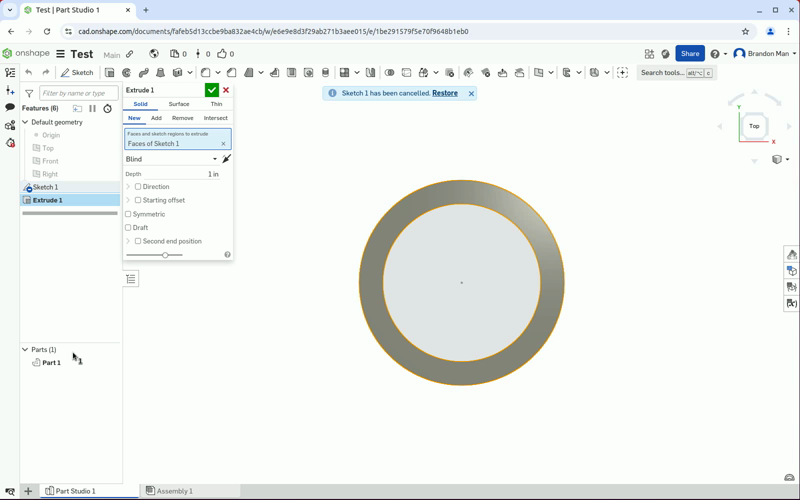
mouse_move(143, 106)
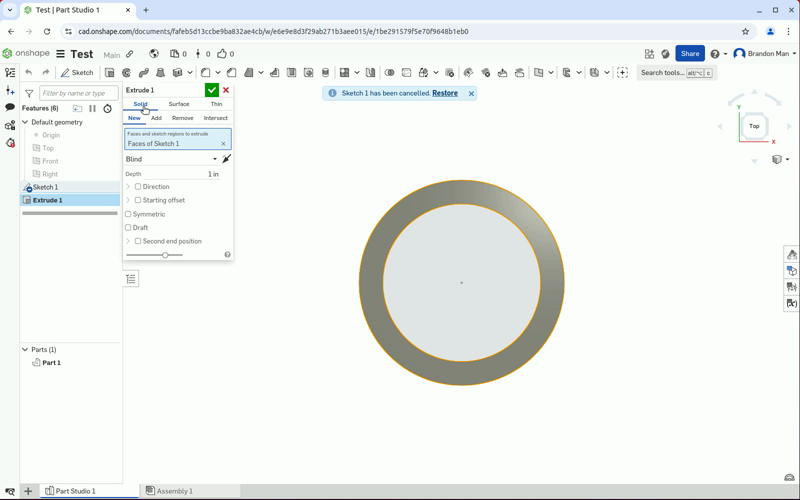
click(143, 106)
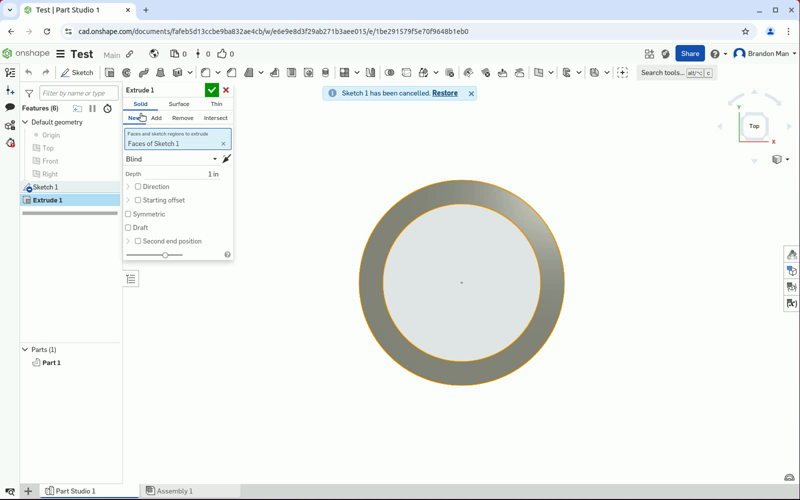
mouse_move(137, 120)
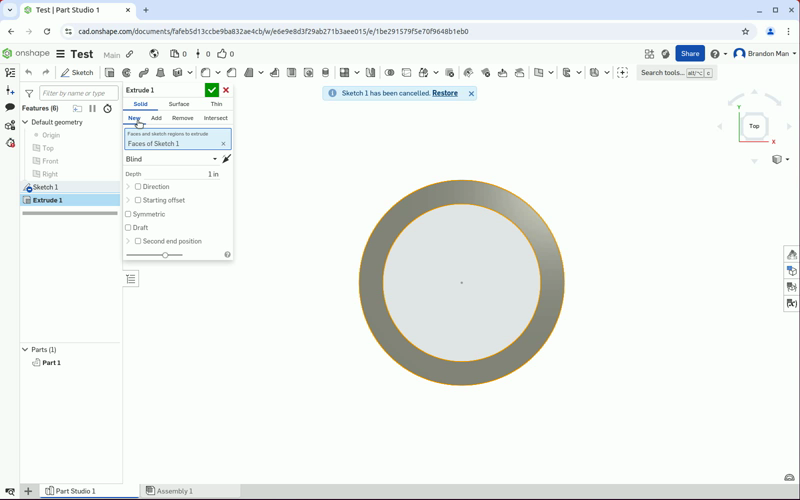
click(137, 120)
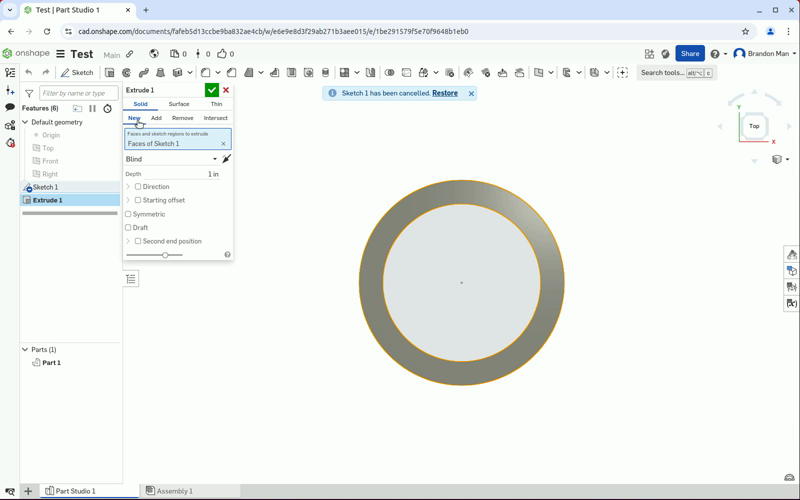
key(tab, 4)
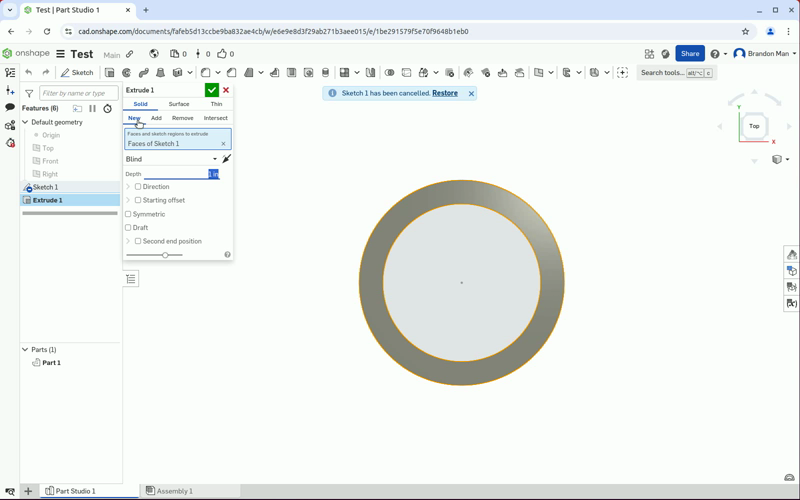
text(23.108)
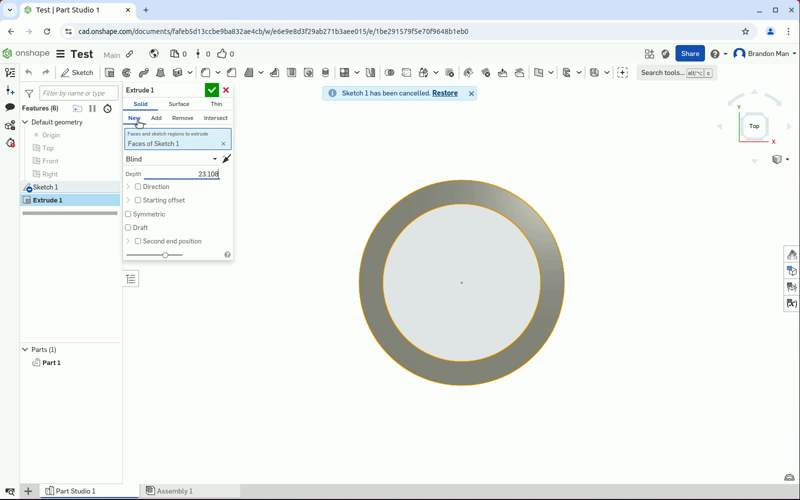
key(enter)
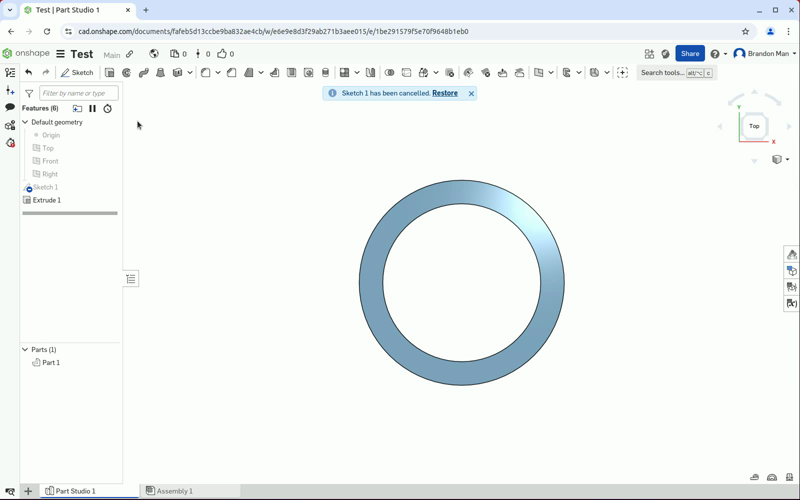
key(shift+h)
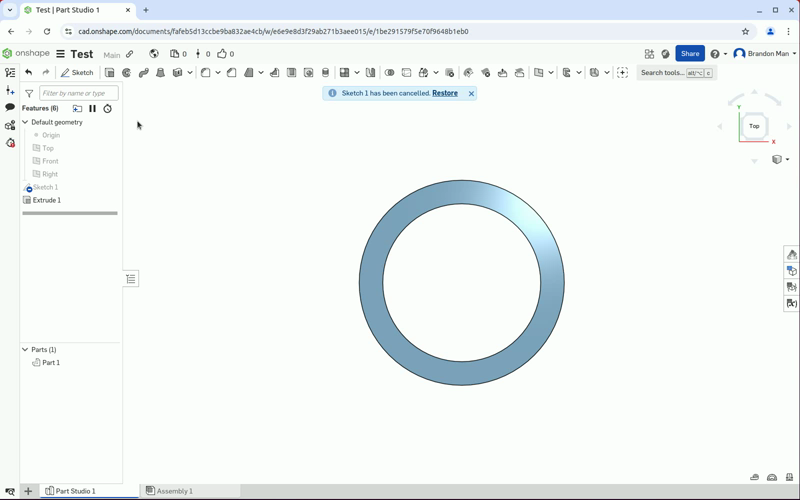
key(shift+h)
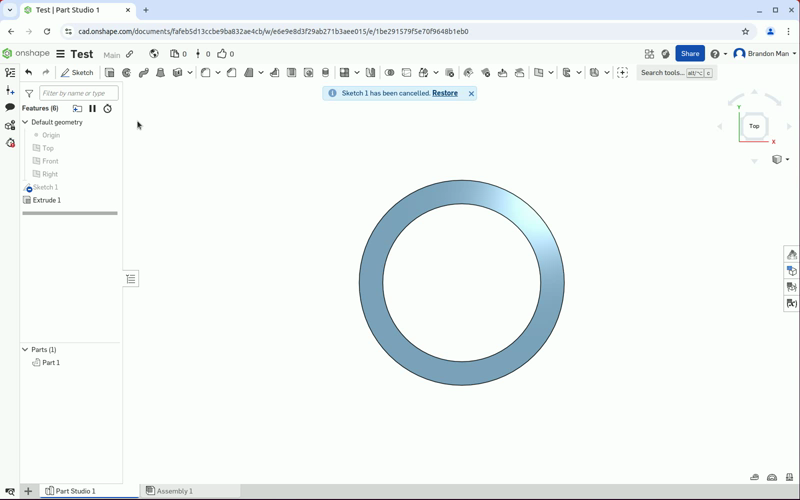
mouse_move(73, 189)
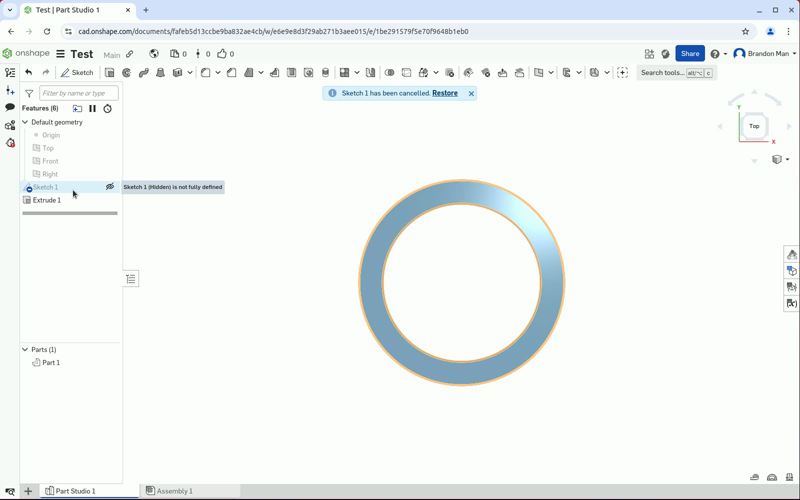
click(73, 189)
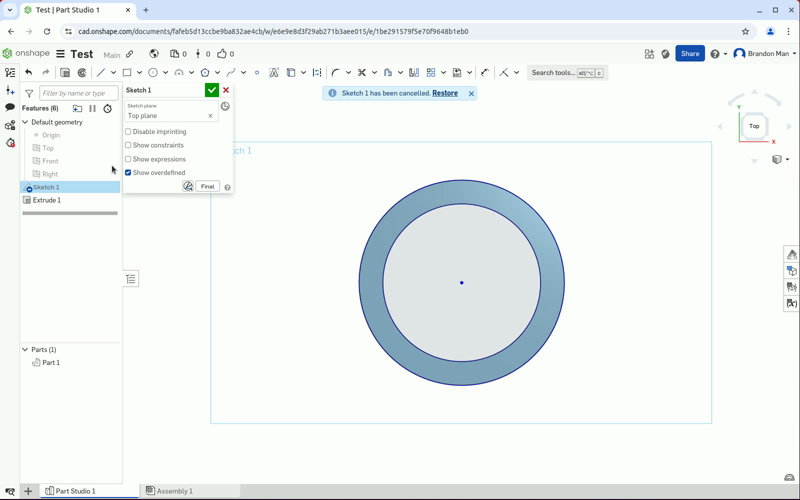
mouse_move(229, 92)
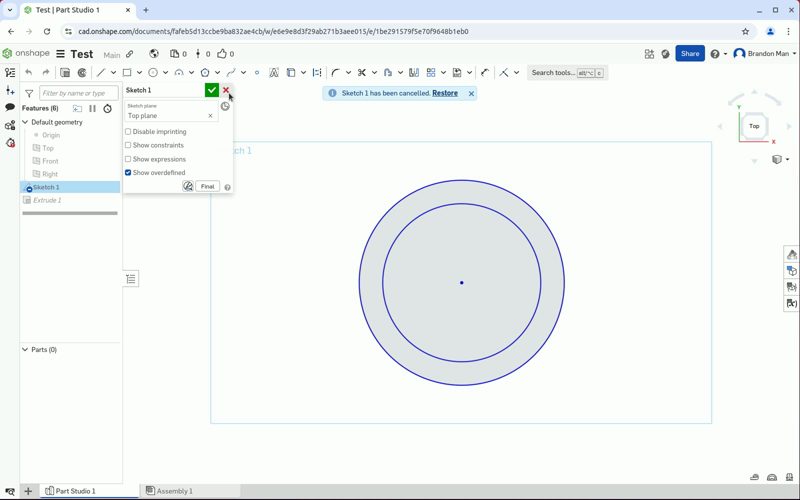
click(229, 92)
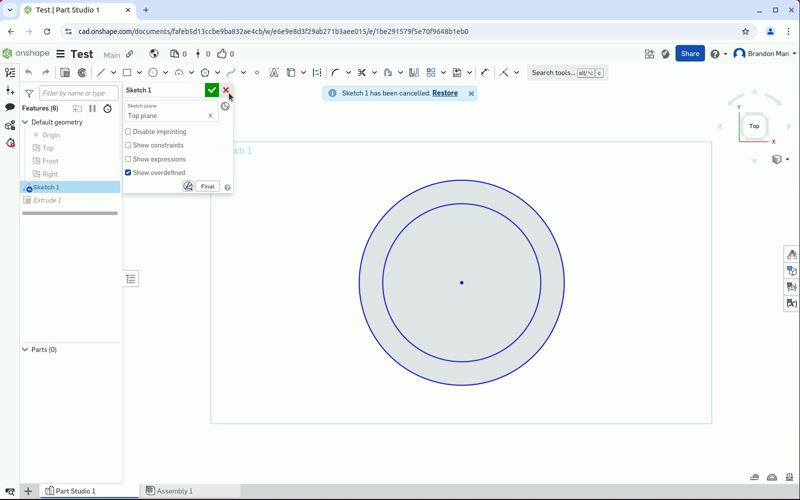
key(shift+s)
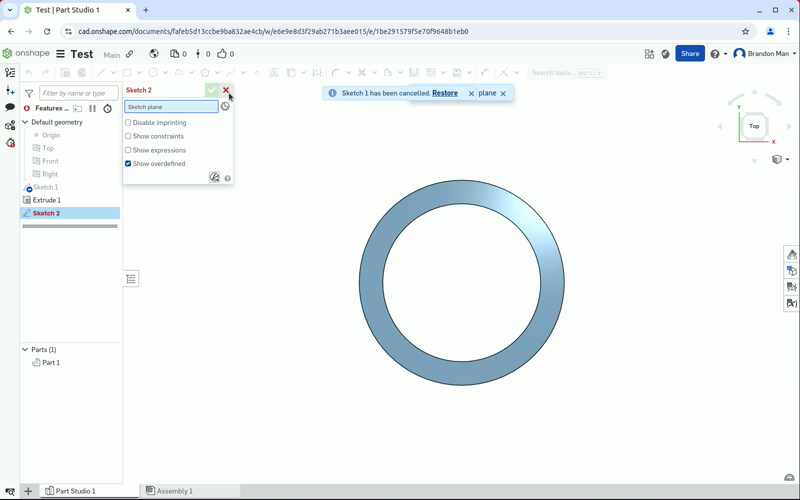
mouse_move(73, 150)
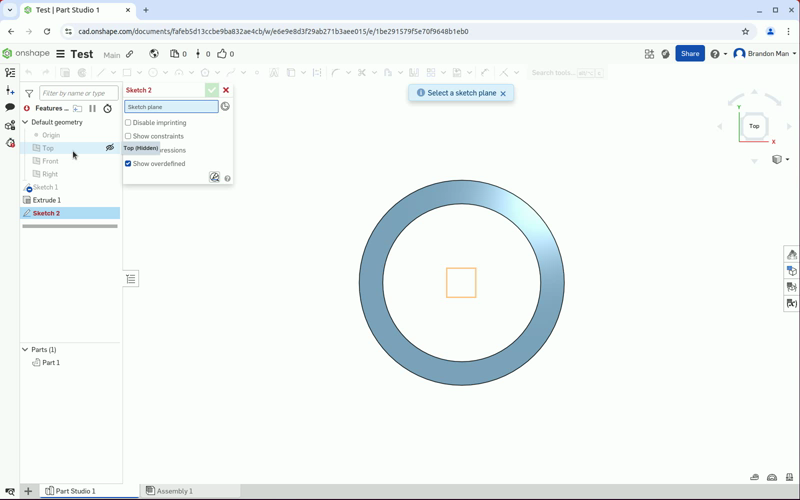
click(73, 150)
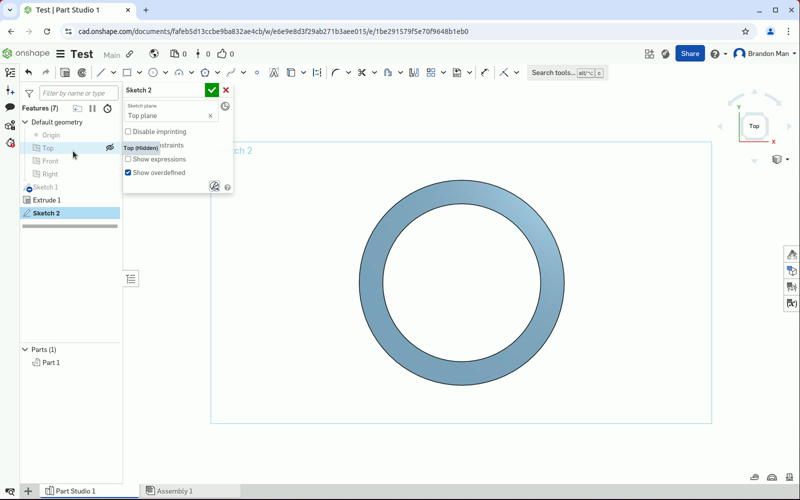
mouse_move(73, 352)
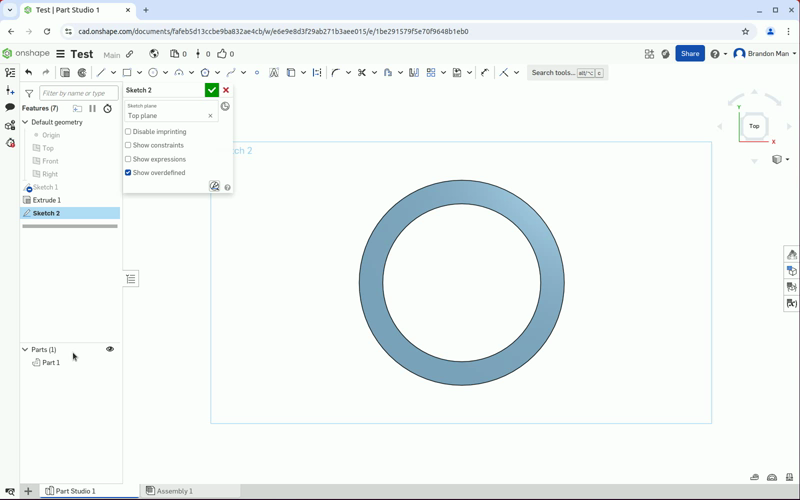
key(y)
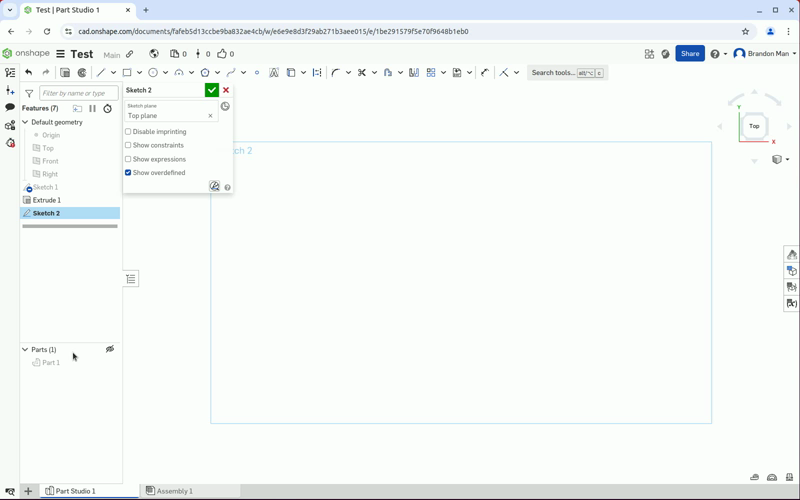
key(c)
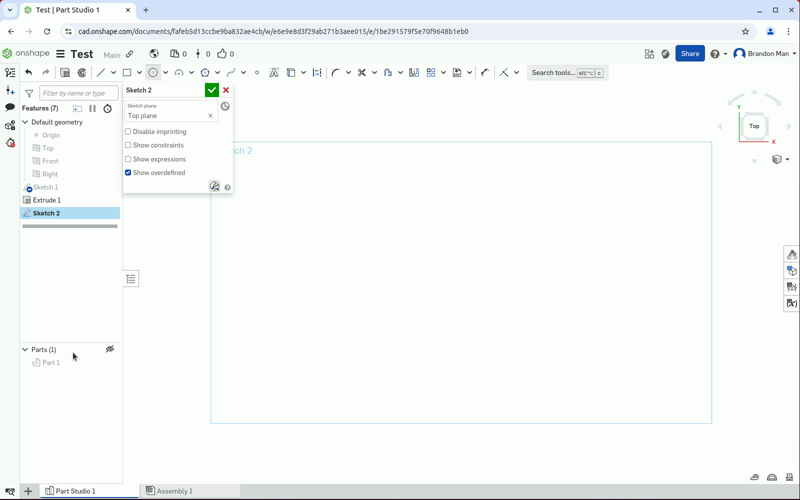
key_down(shift)
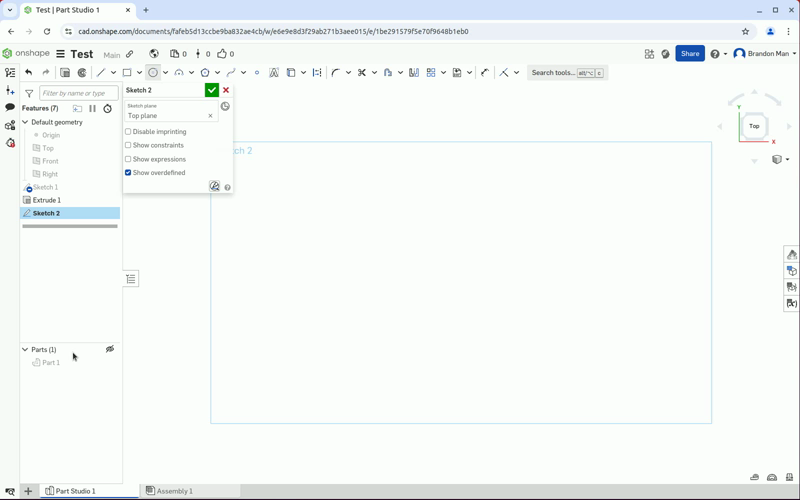
mouse_move(461, 282)
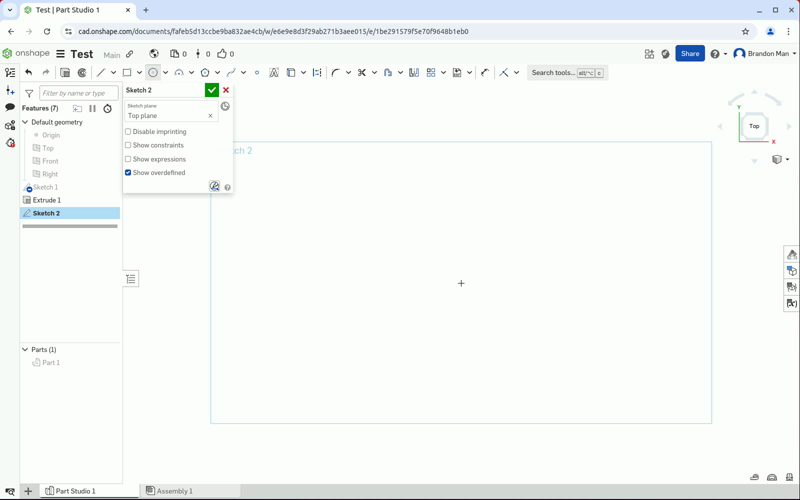
click(461, 282)
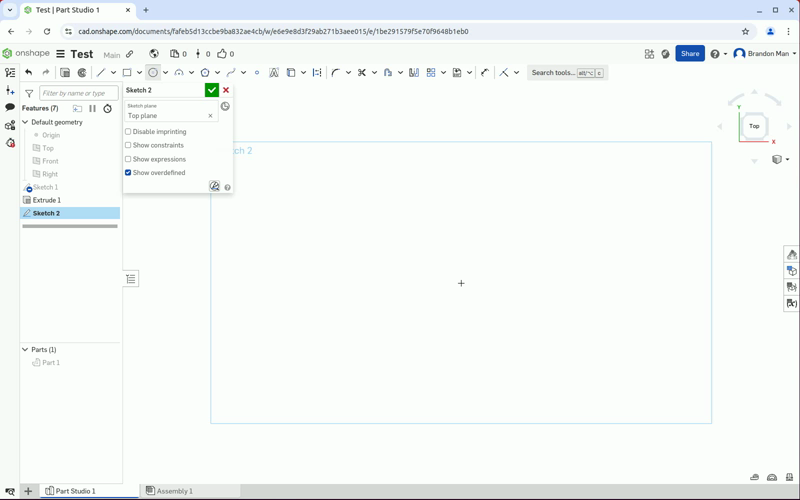
key_up(shift)
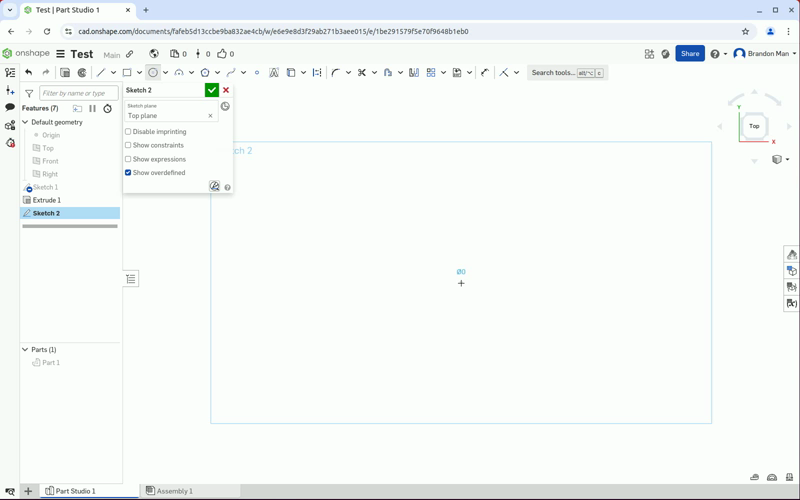
mouse_move(540, 282)
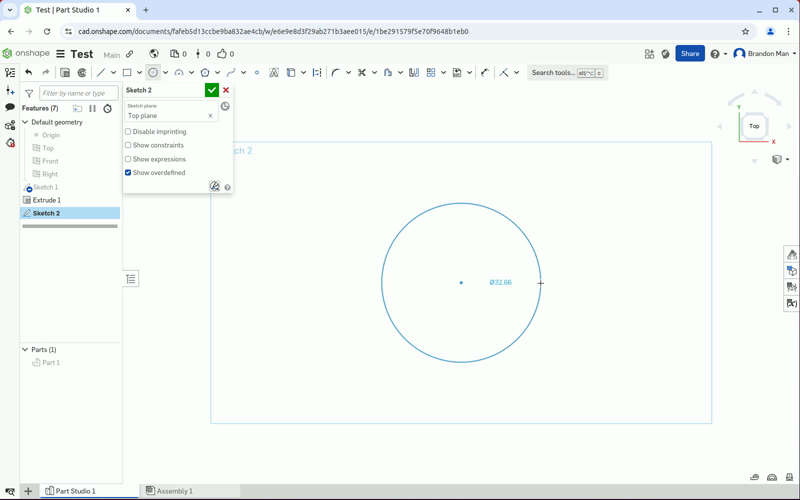
click(540, 282)
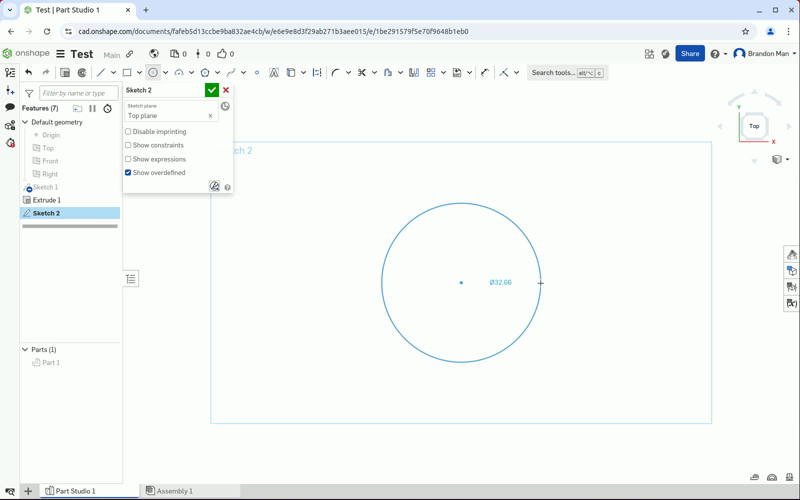
key(esc)
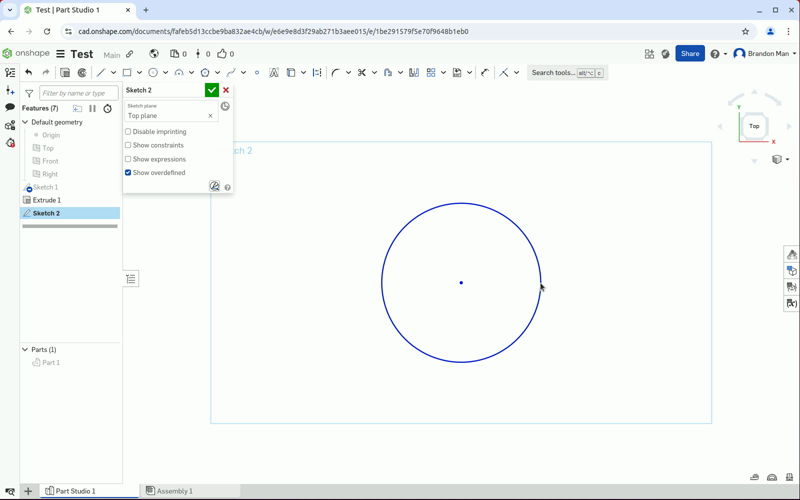
mouse_move(408, 247)
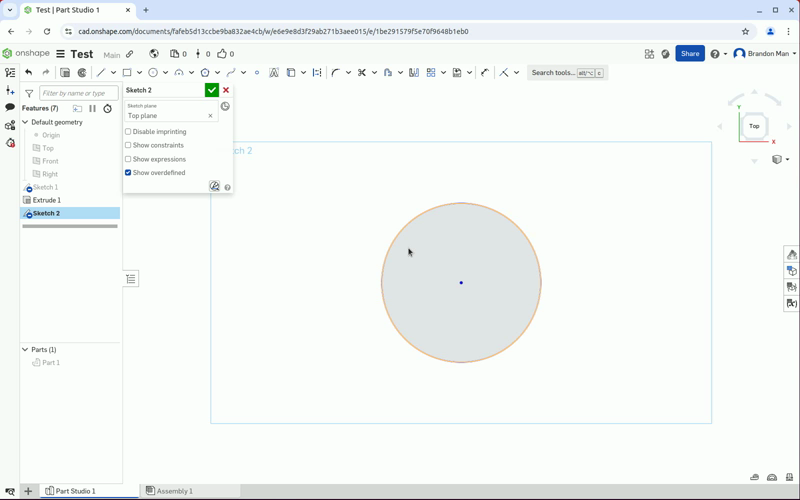
click(408, 247)
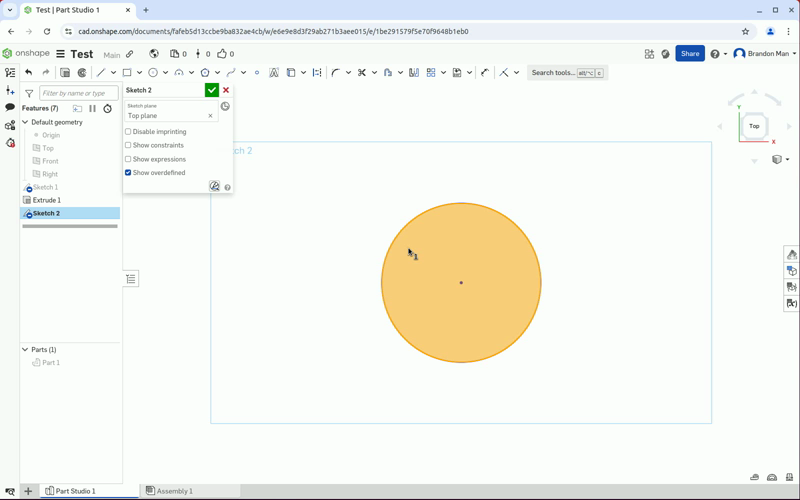
mouse_move(73, 352)
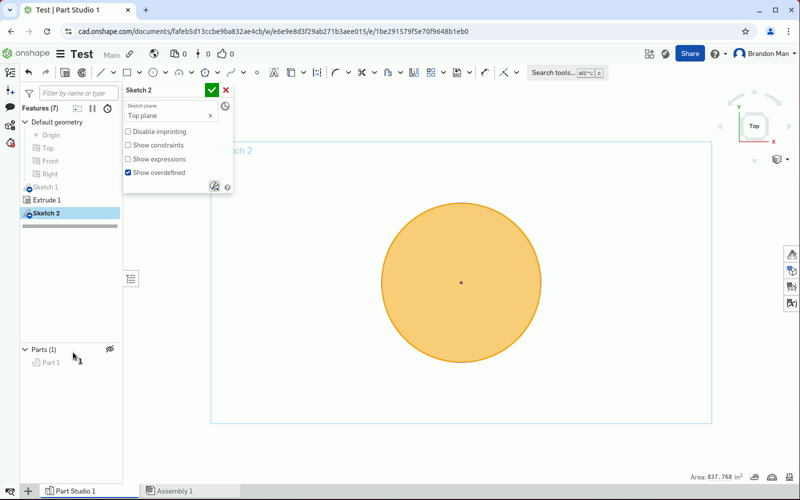
key(shift+y)
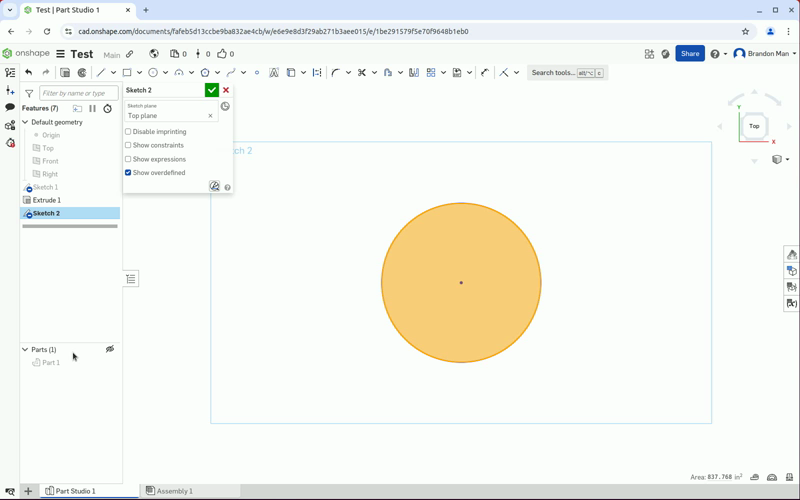
key(shift+e)
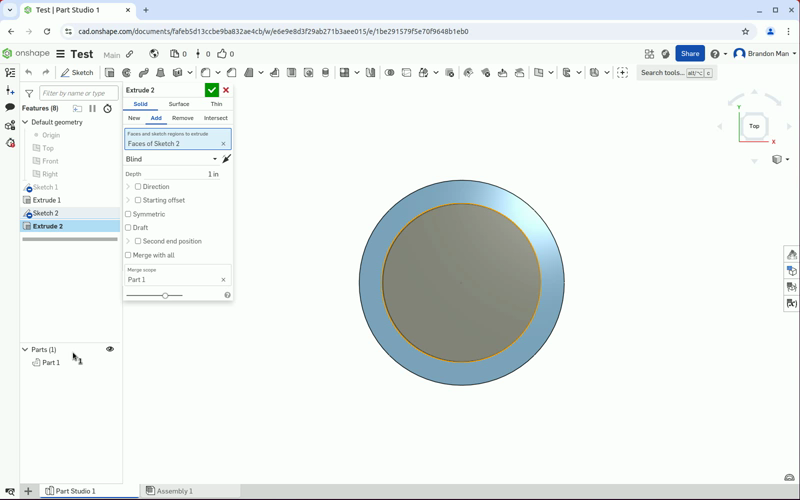
mouse_move(143, 106)
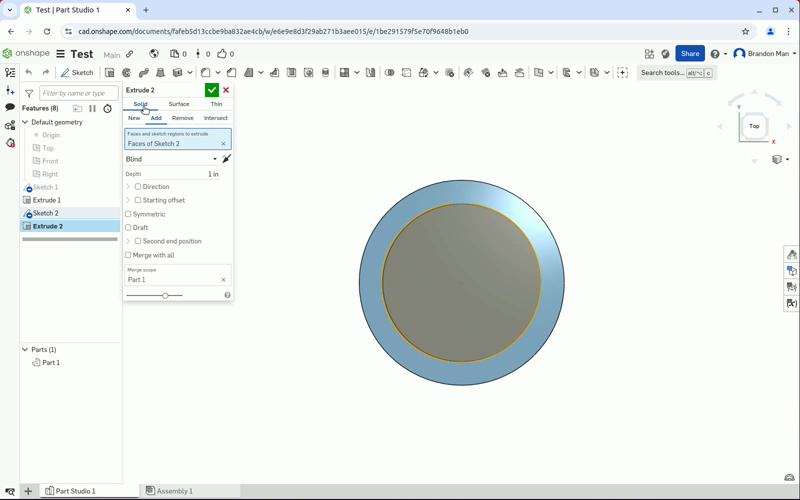
click(143, 106)
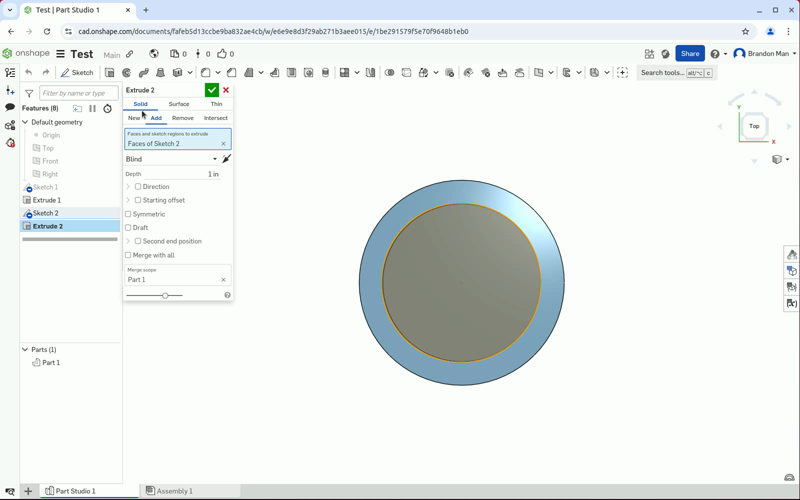
mouse_move(137, 120)
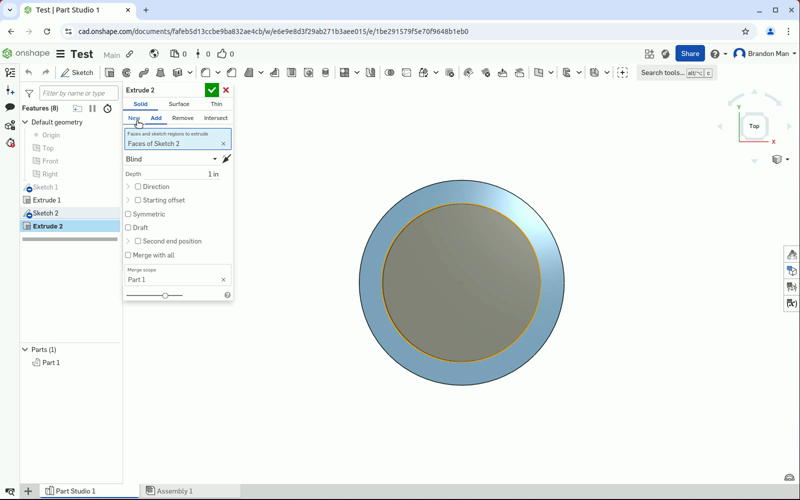
click(137, 120)
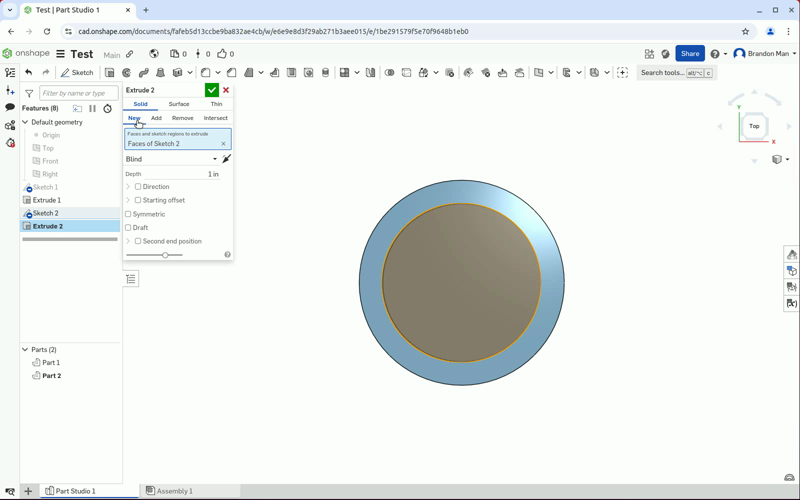
key(tab, 4)
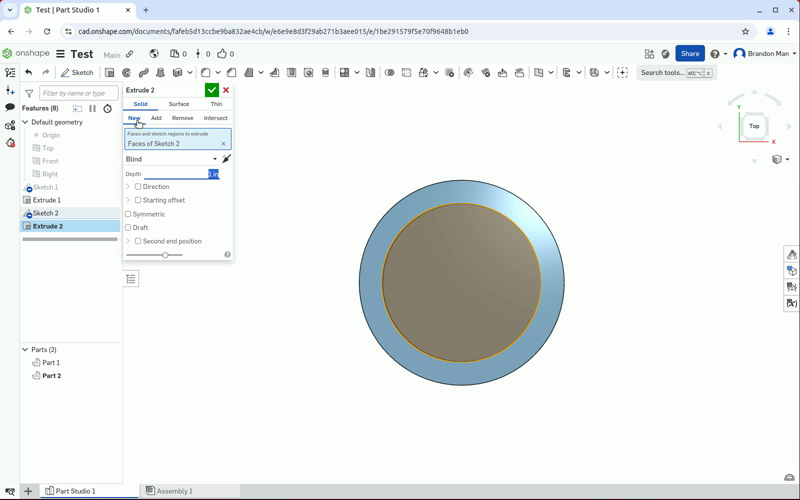
text(23.108)
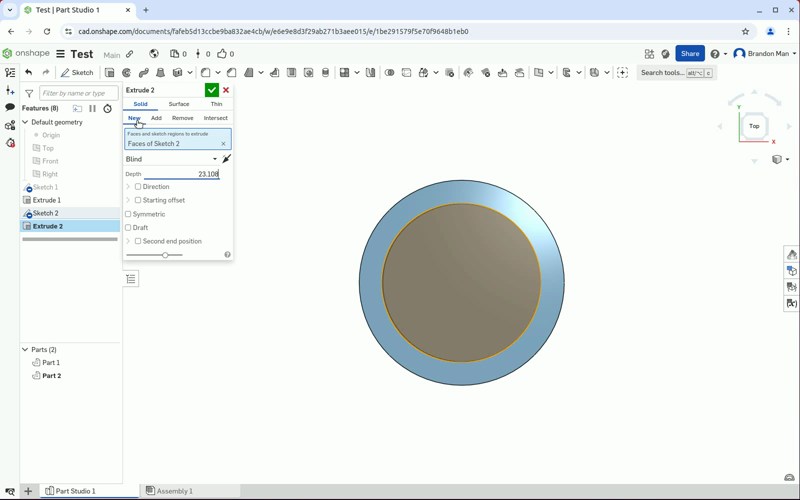
key(enter)
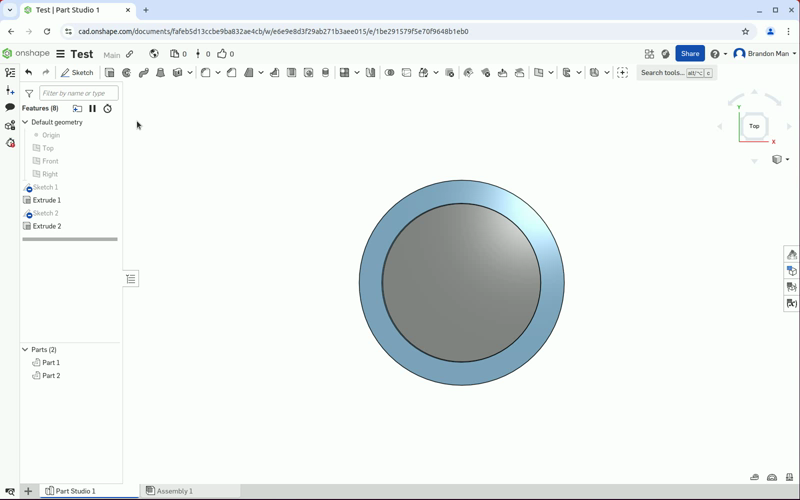
key(shift+h)
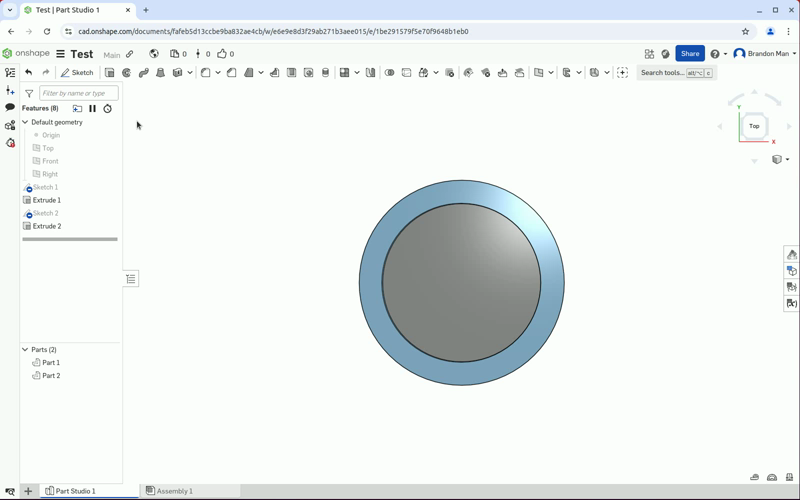
key(shift+h)
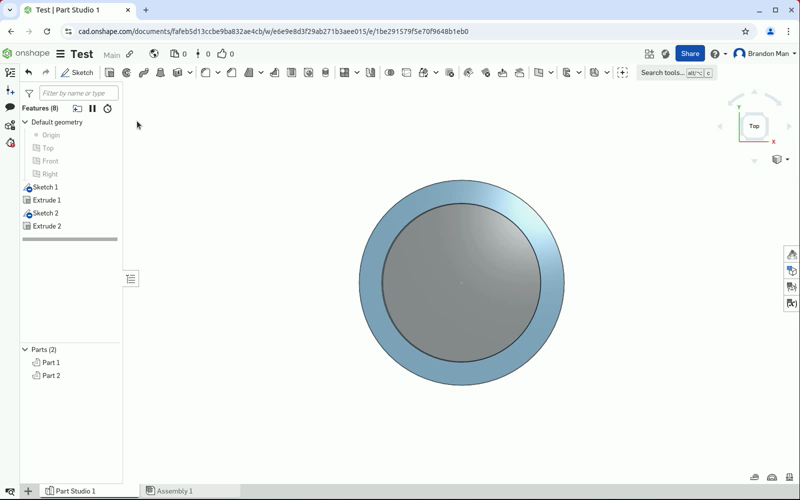
mouse_move(73, 189)
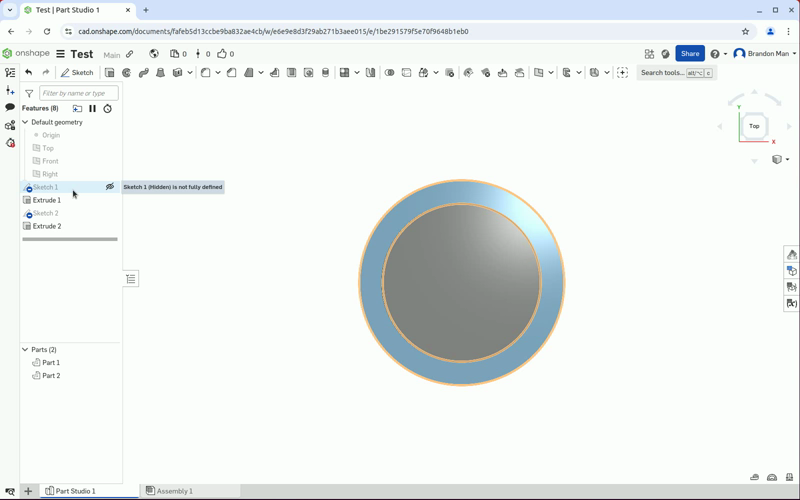
click(73, 189)
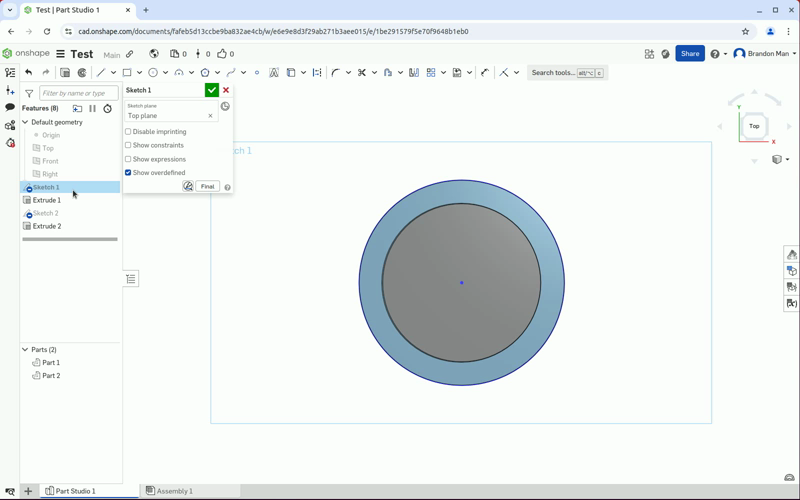
mouse_move(229, 92)
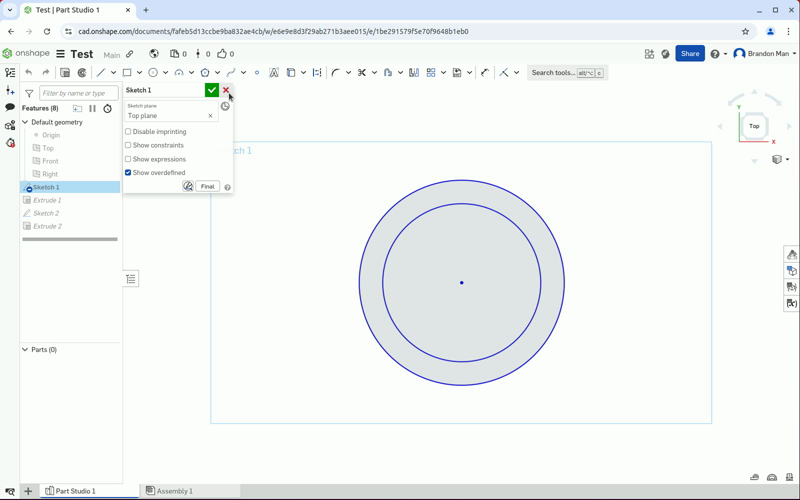
click(229, 92)
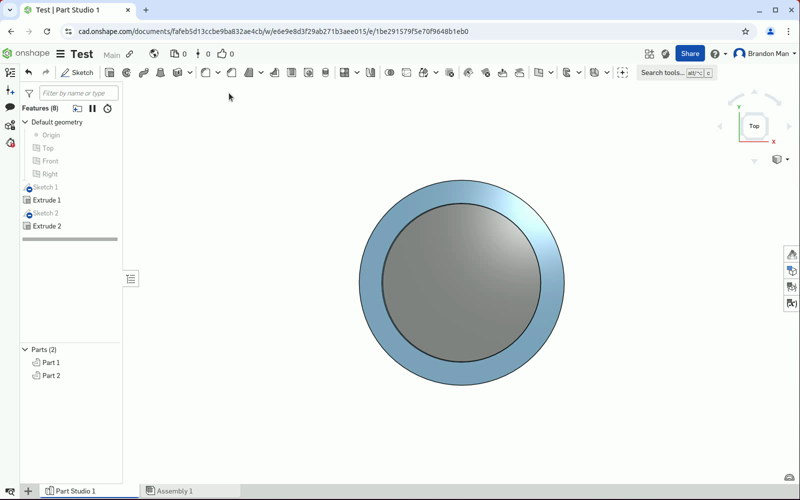
mouse_move(541, 75)
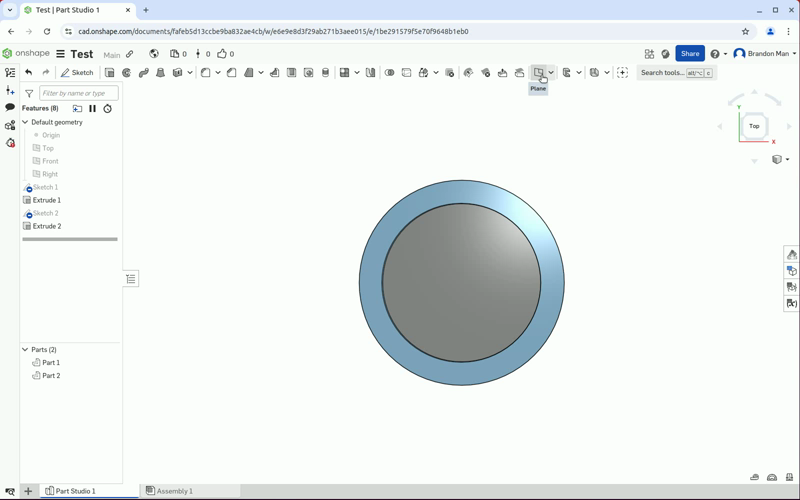
click(541, 75)
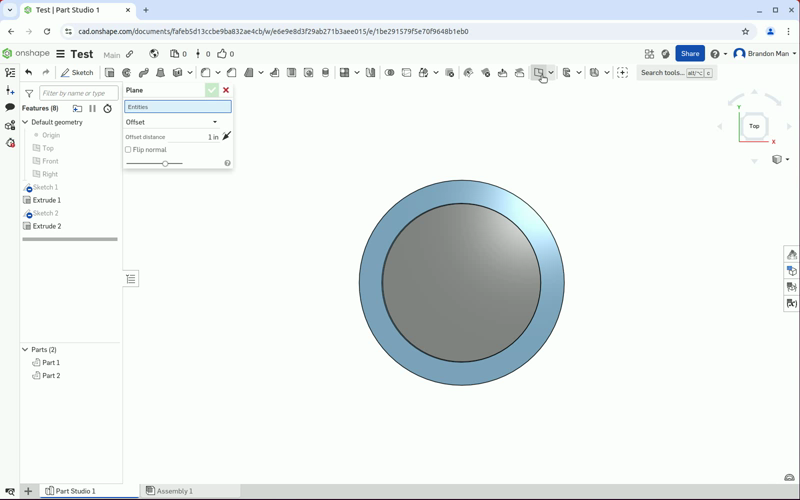
mouse_move(73, 150)
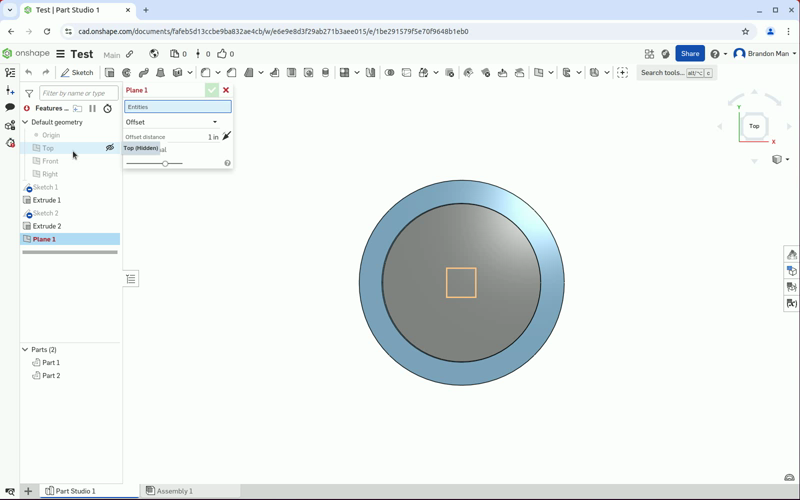
click(73, 150)
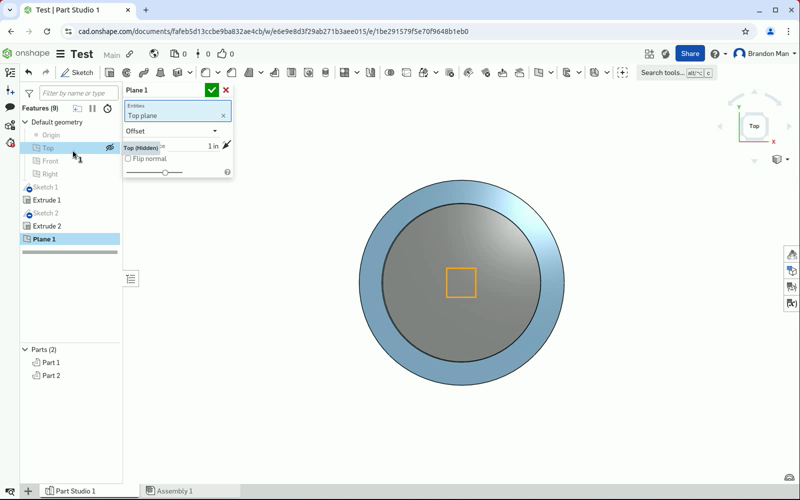
key(tab, 2)
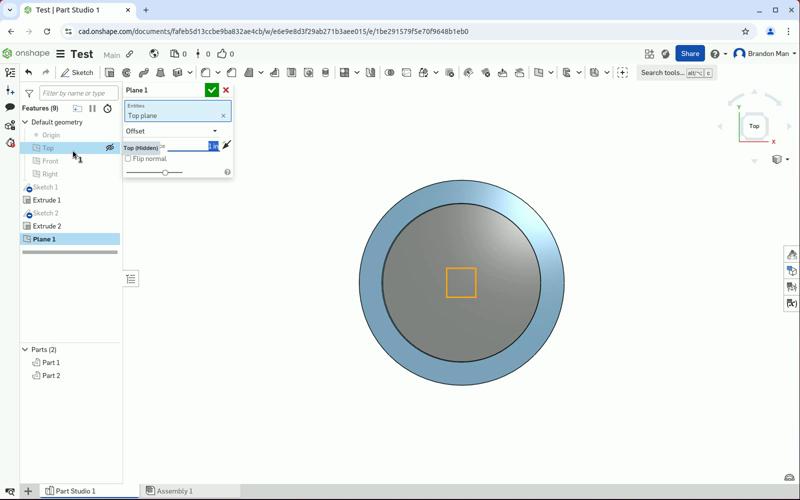
text(23.108)
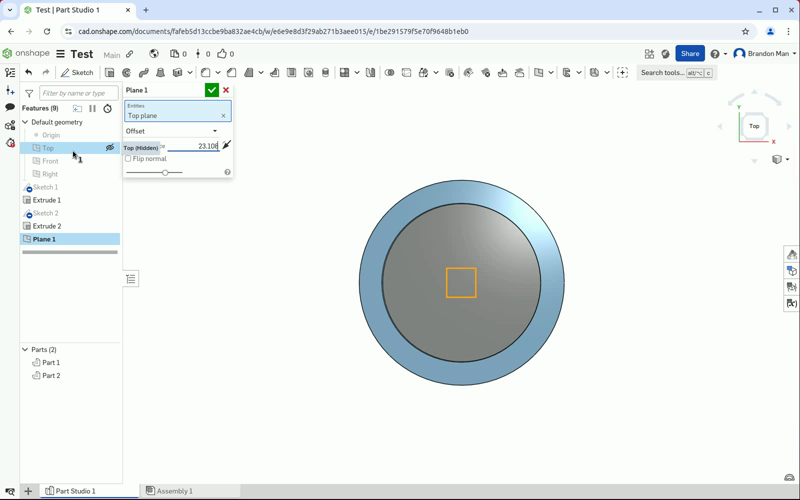
key(enter, 2)
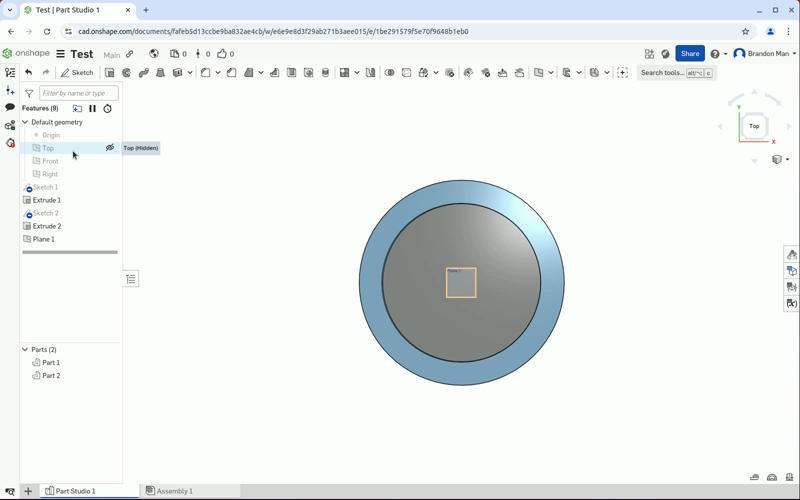
key(shift+s)
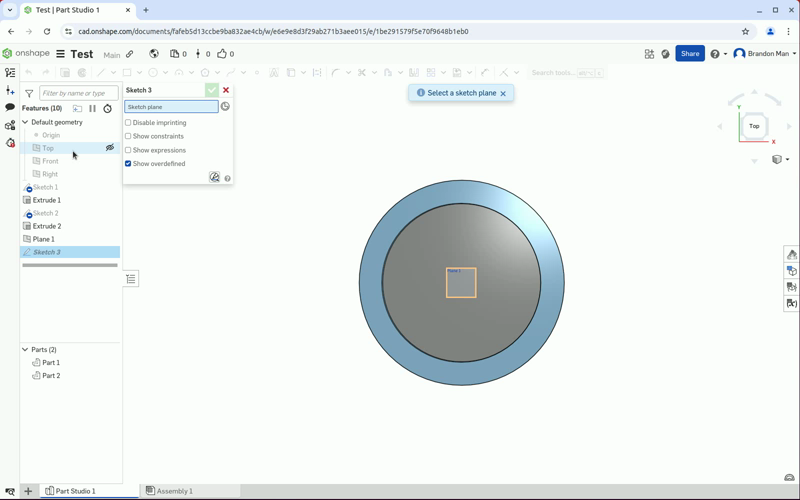
mouse_move(73, 241)
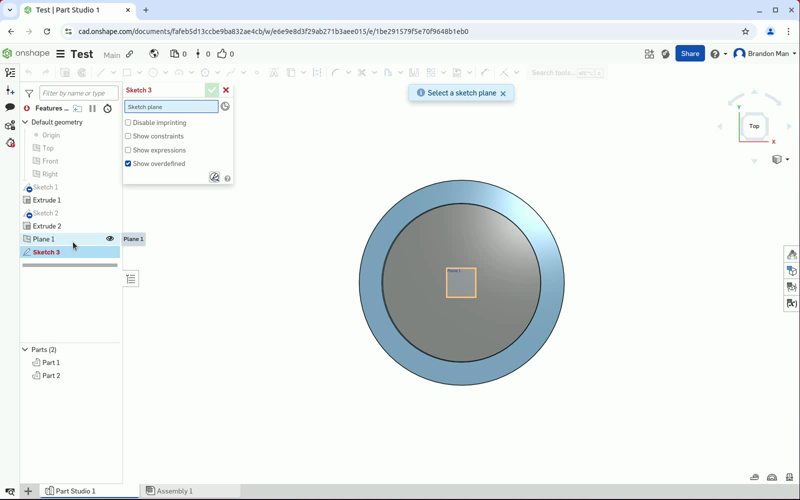
click(73, 241)
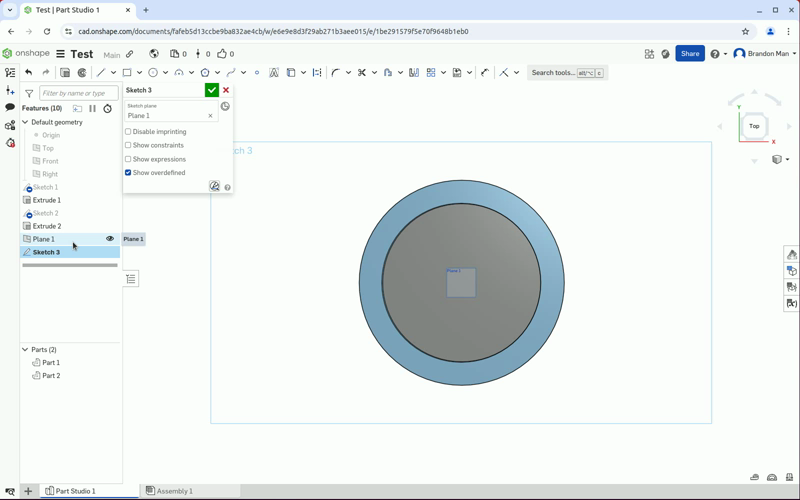
mouse_move(73, 352)
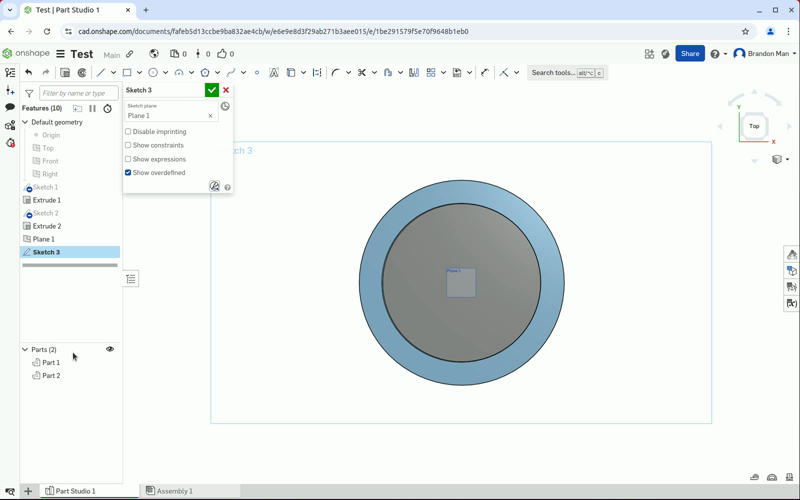
key(y)
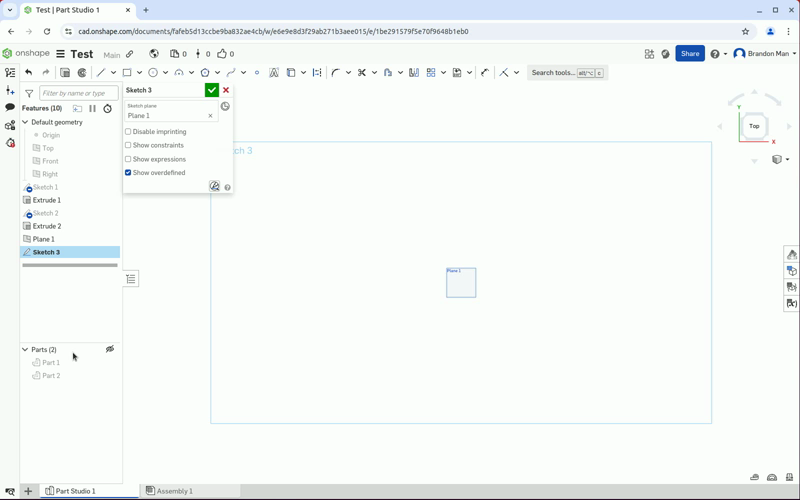
key(c)
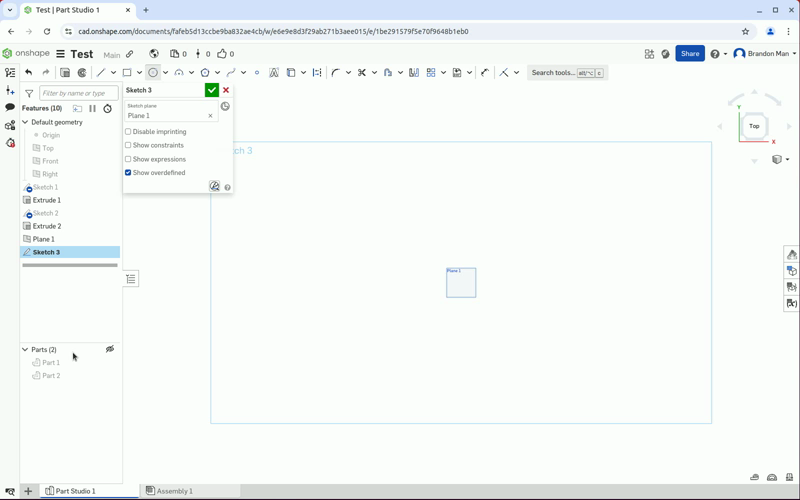
key_down(shift)
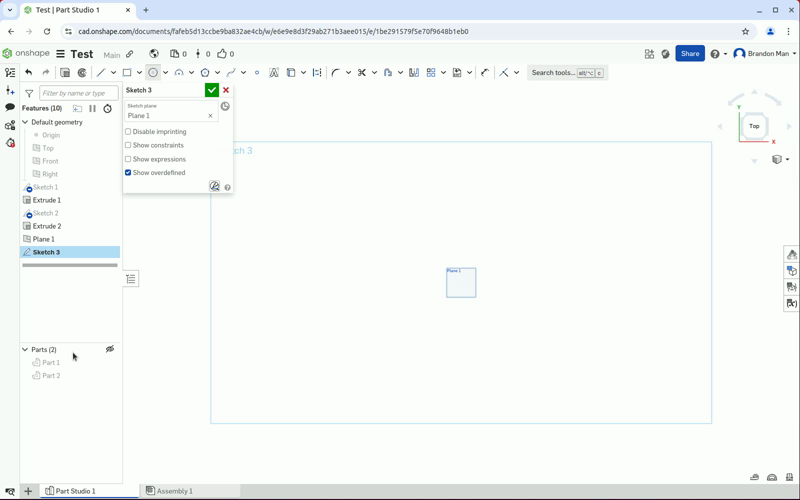
mouse_move(461, 282)
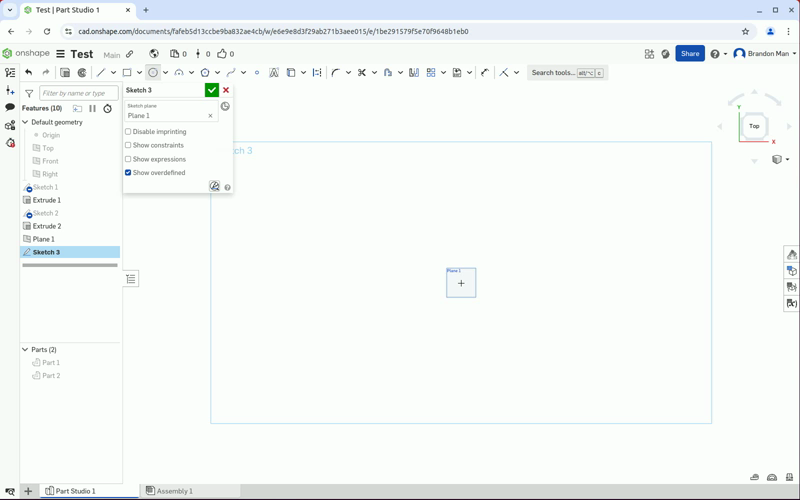
click(461, 282)
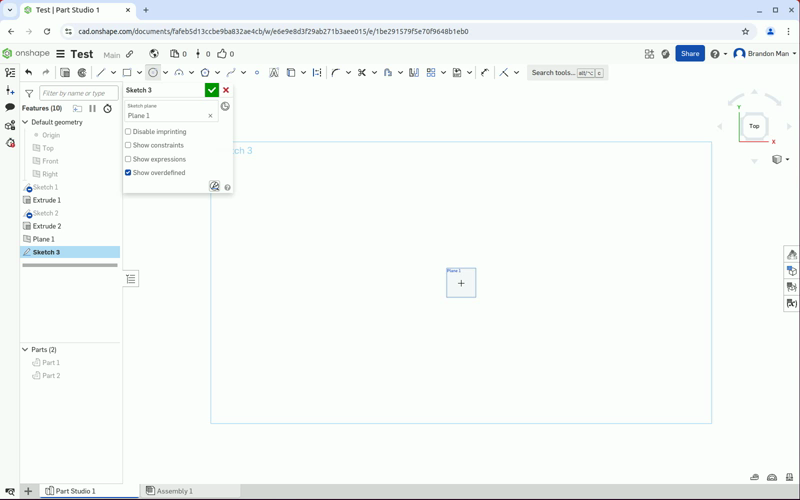
key_up(shift)
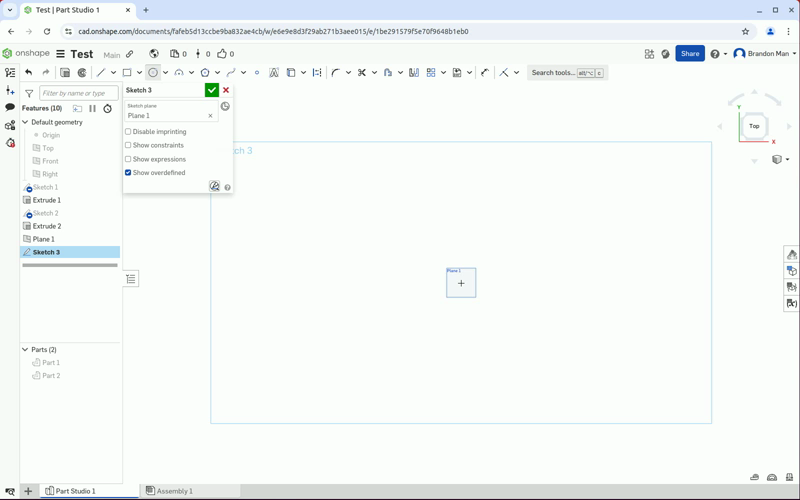
mouse_move(531, 282)
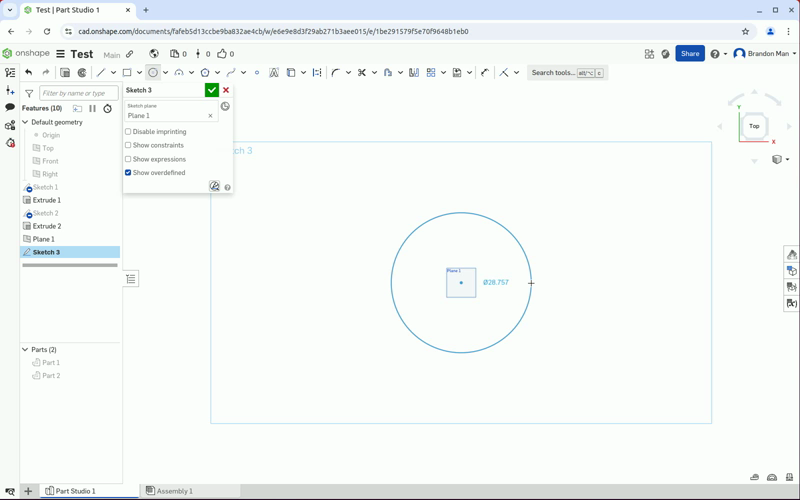
click(531, 282)
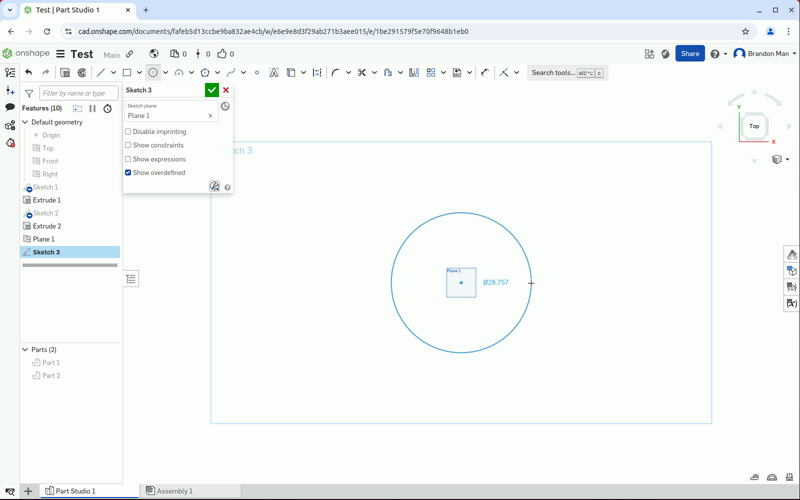
key(esc)
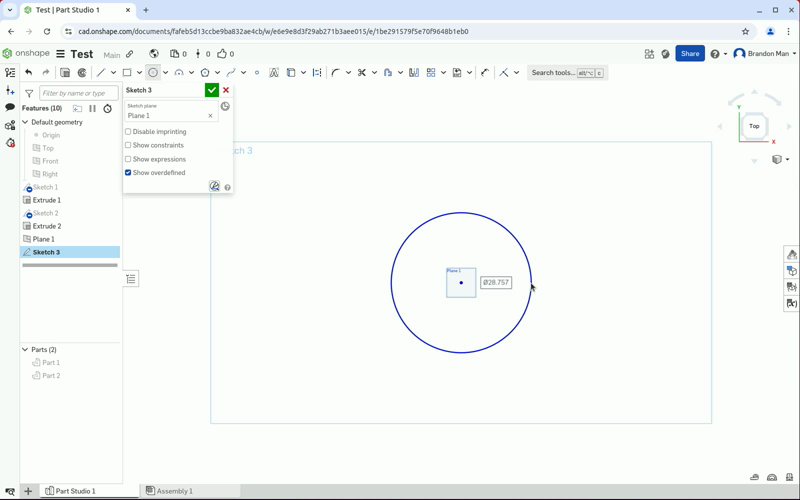
mouse_move(493, 296)
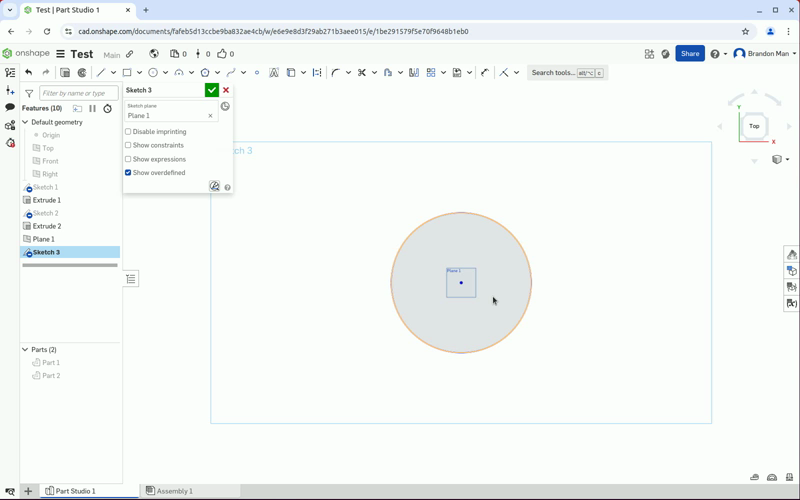
click(493, 296)
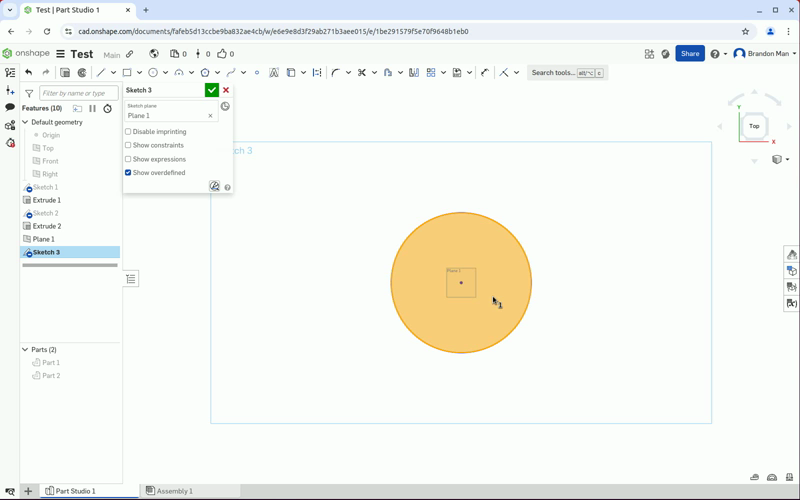
mouse_move(73, 352)
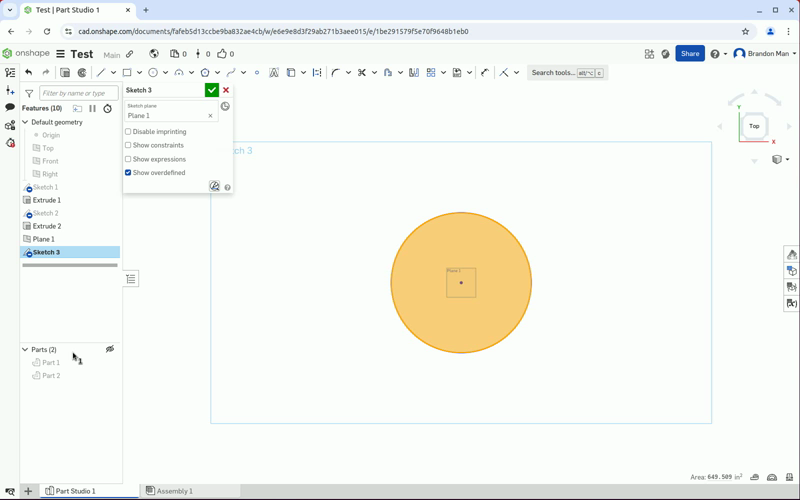
key(shift+y)
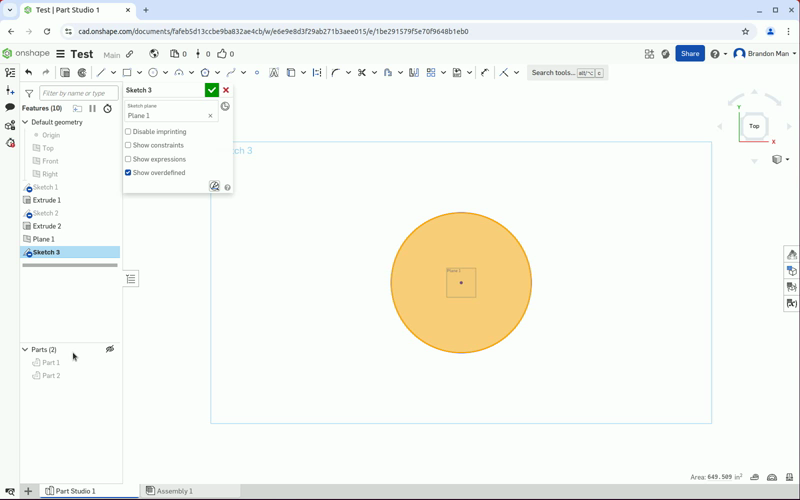
key(shift+e)
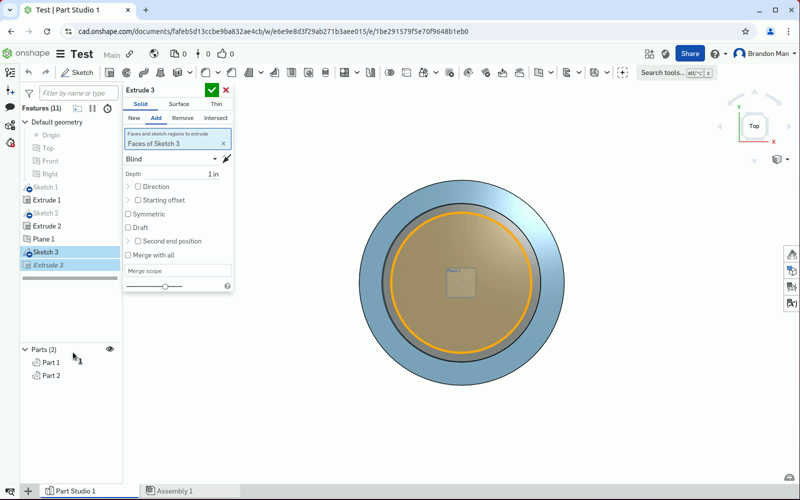
mouse_move(143, 106)
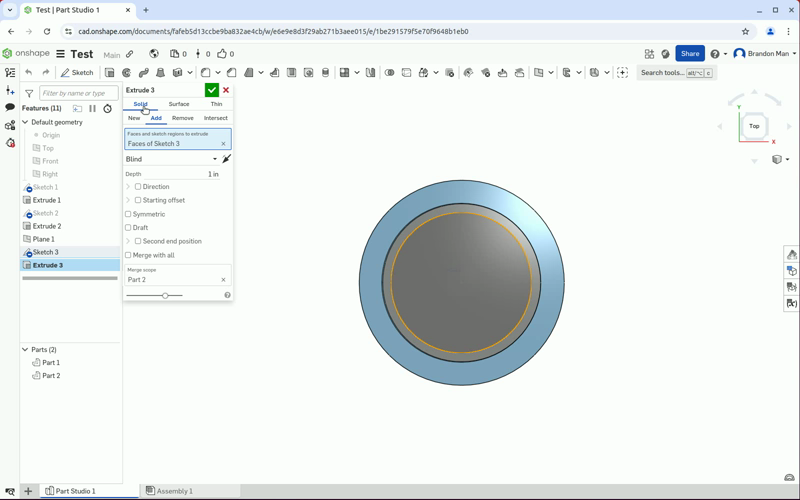
click(143, 106)
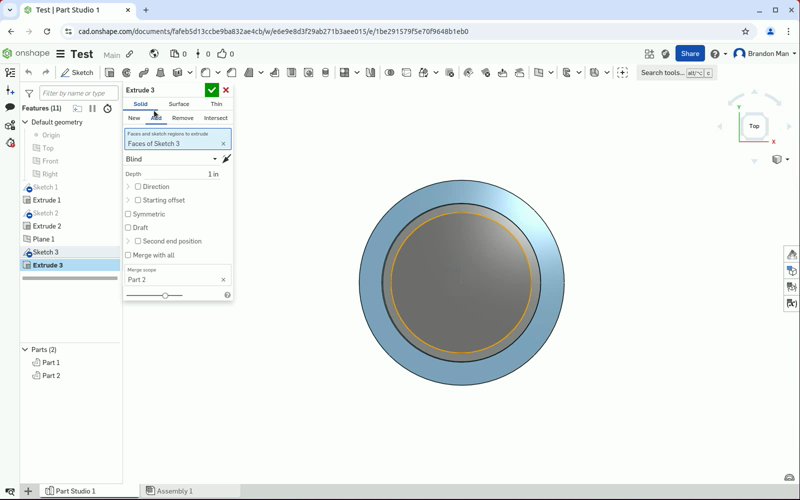
mouse_move(186, 120)
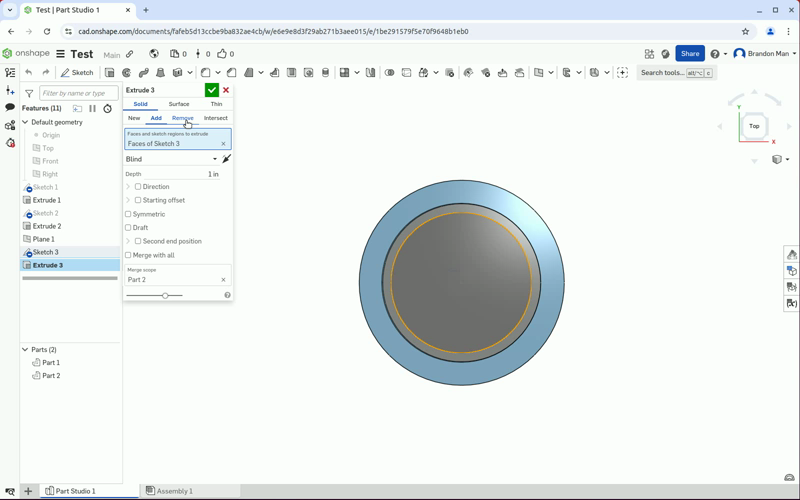
click(186, 120)
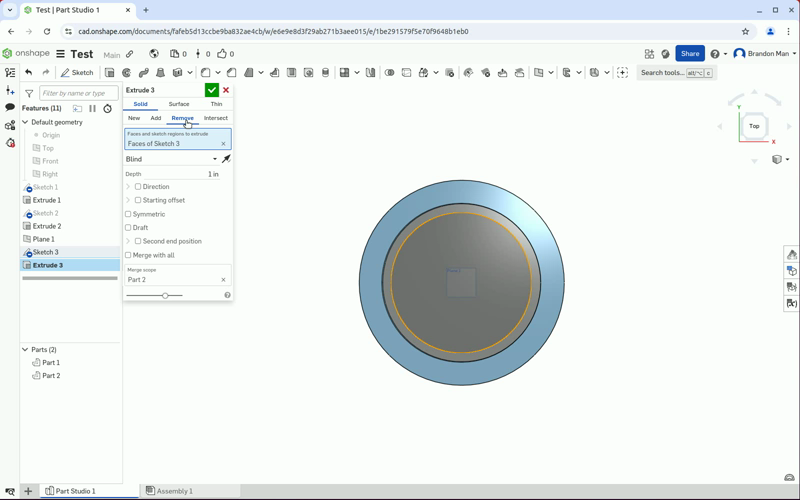
key(tab, 4)
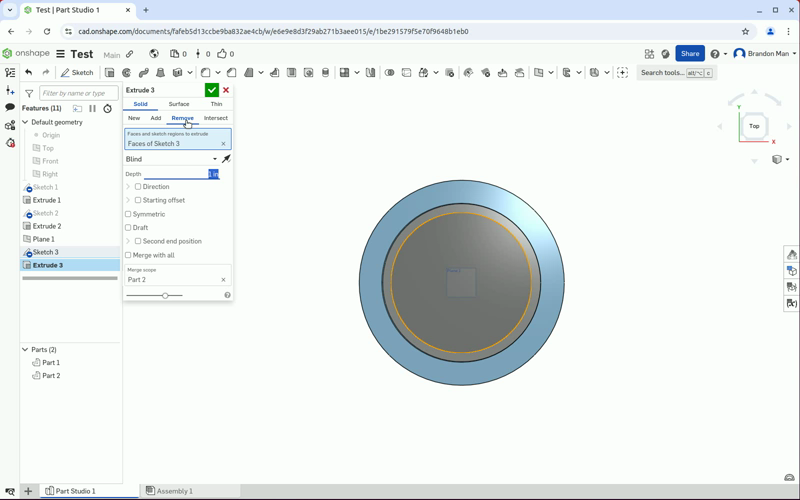
text(4.333)
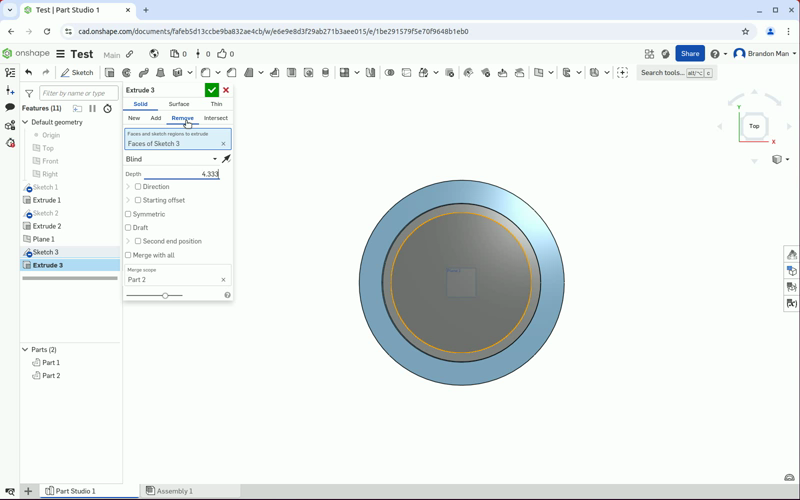
key(tab, 6)
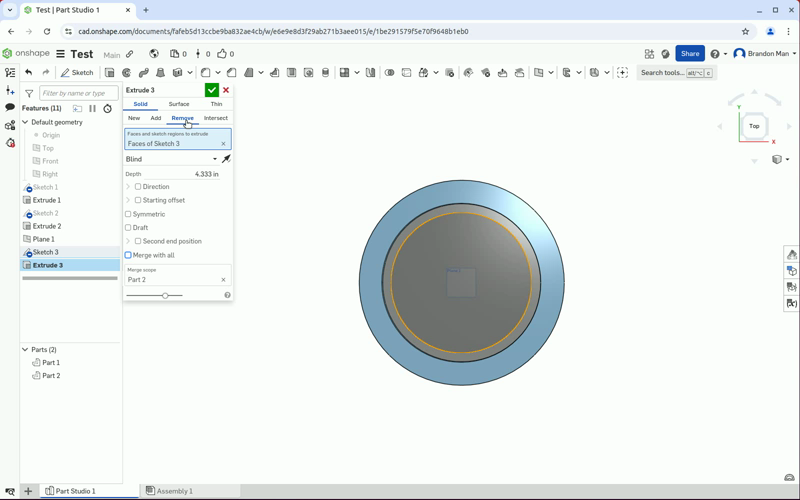
key(space)
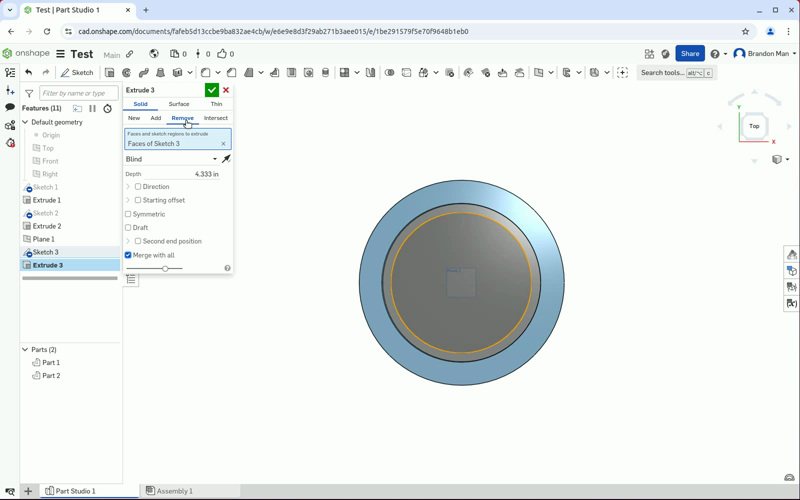
key(enter)
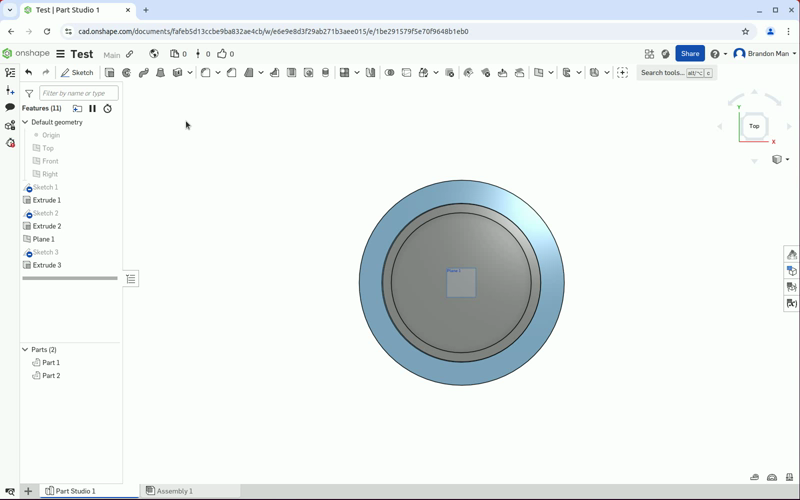
key(shift+h)
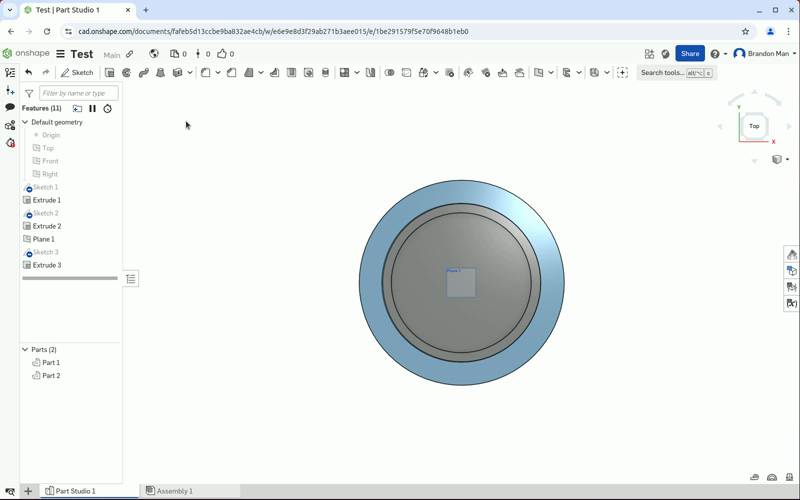
key(shift+h)
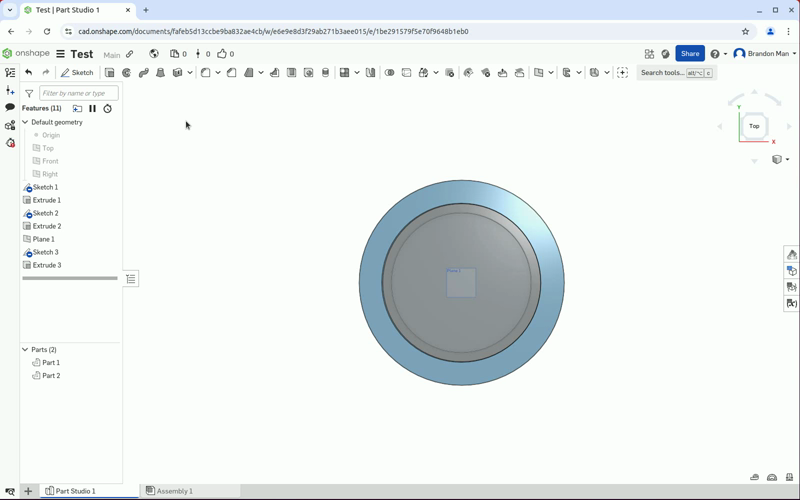
key(shift+7)
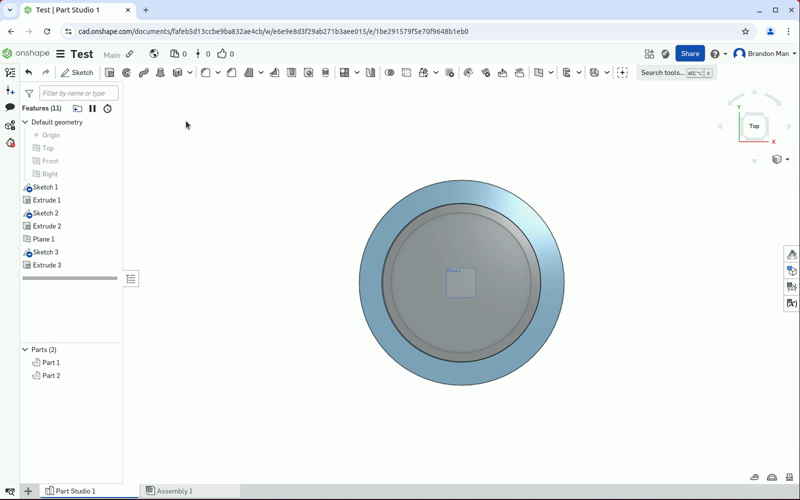
key(up, 3)
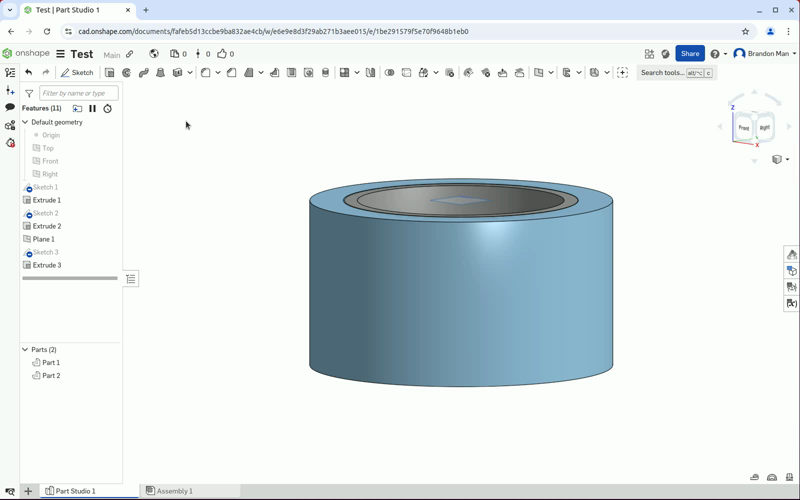
key(left, 3)
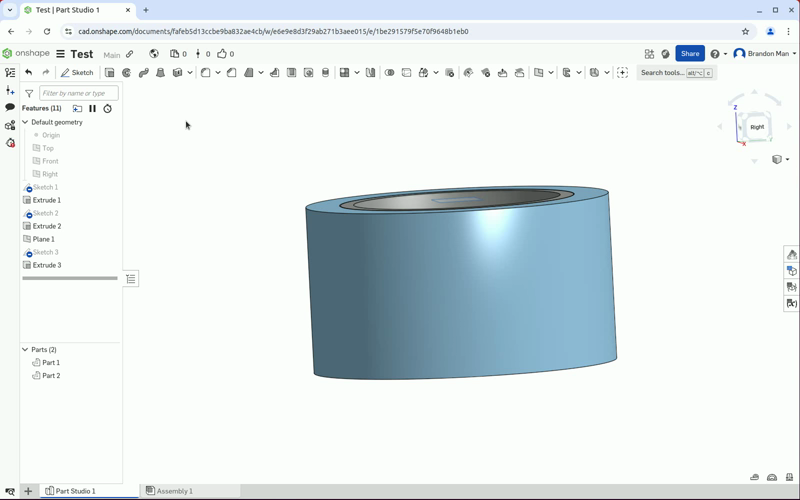
key(right, 3)
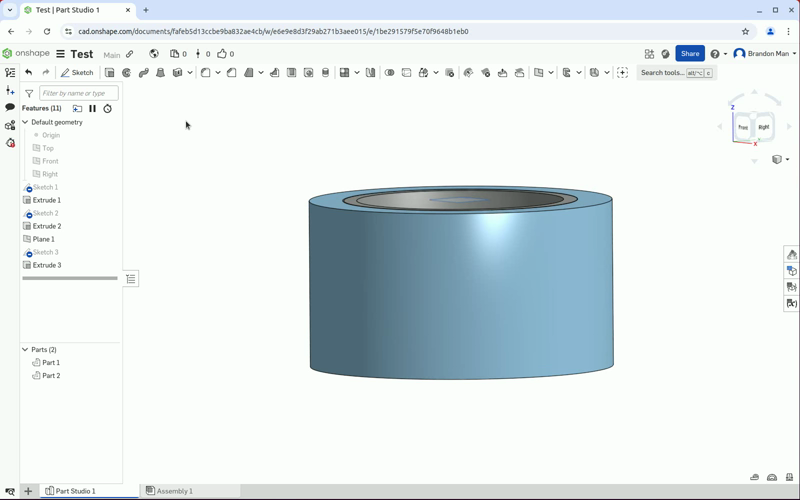
key(down, 3)
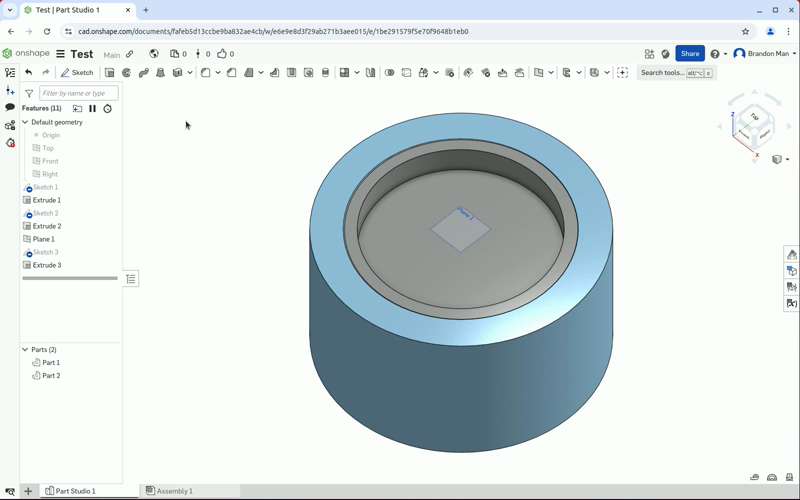
mouse_move(73, 189)
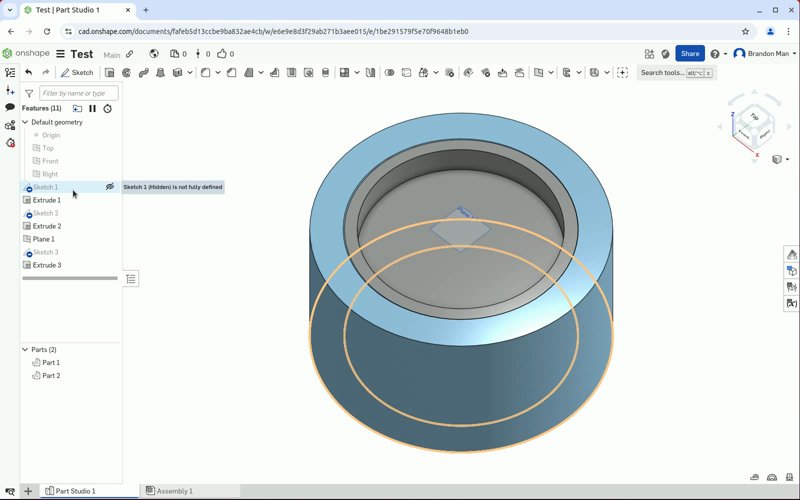
click(73, 189)